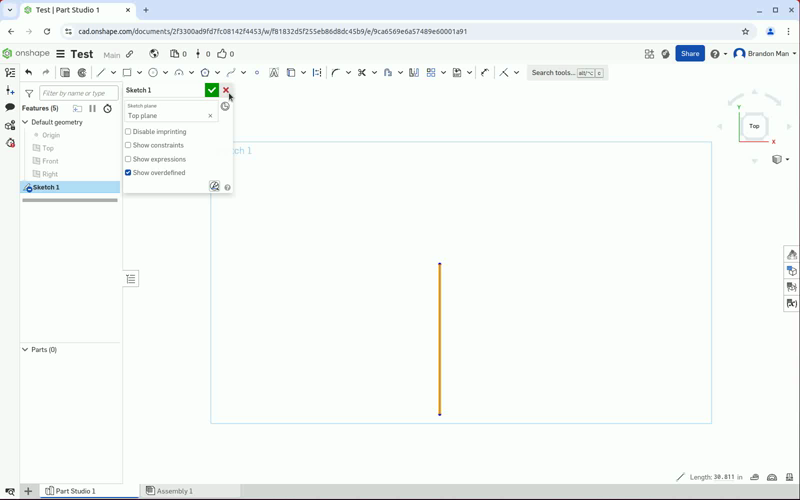
key(shift+h)
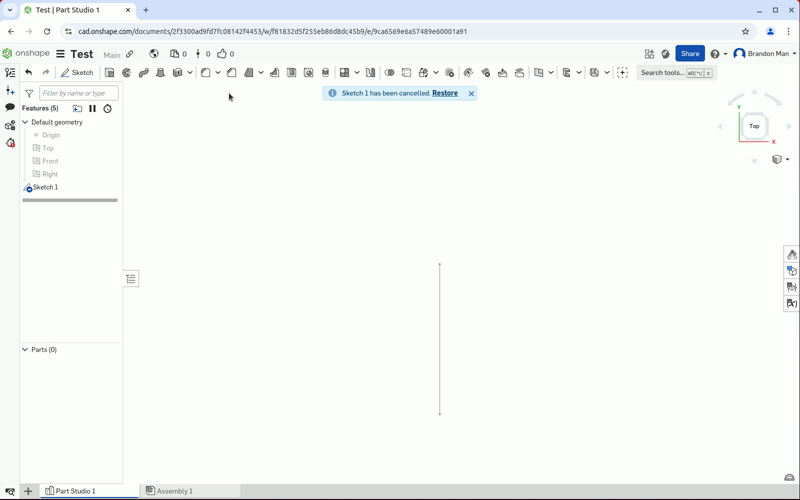
mouse_move(73, 352)
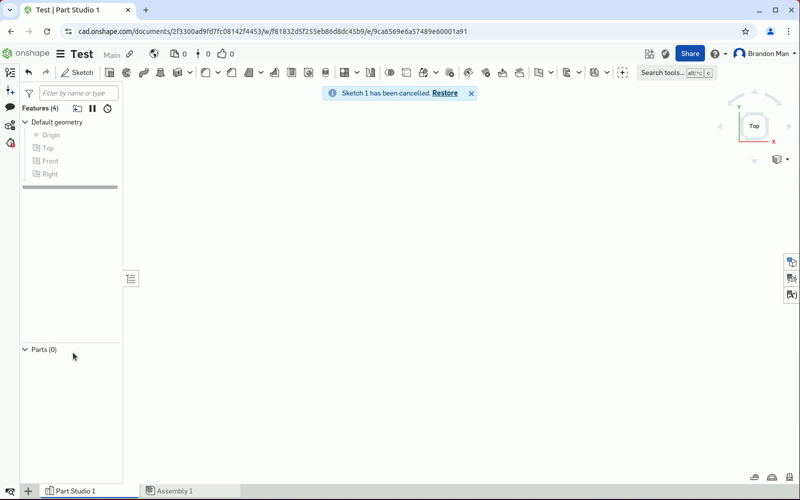
key(y)
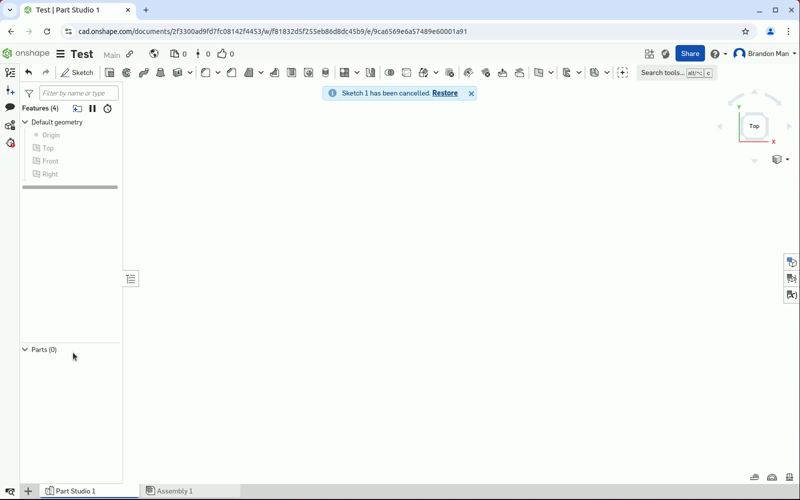
key(shift+p)
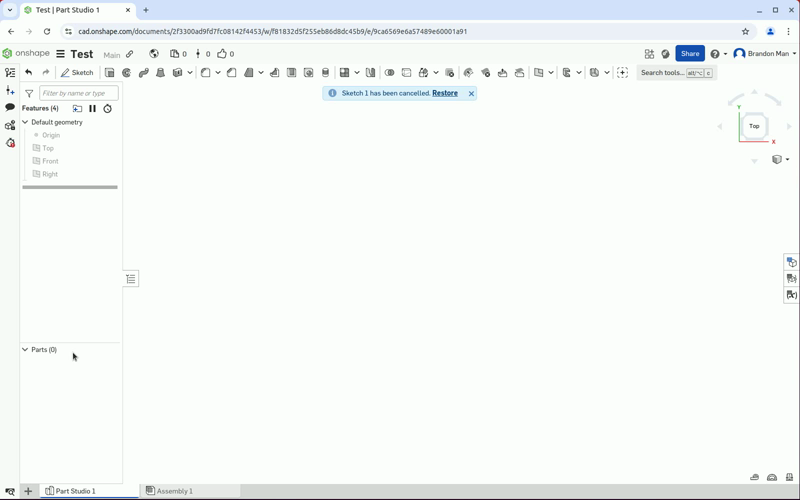
key(space)
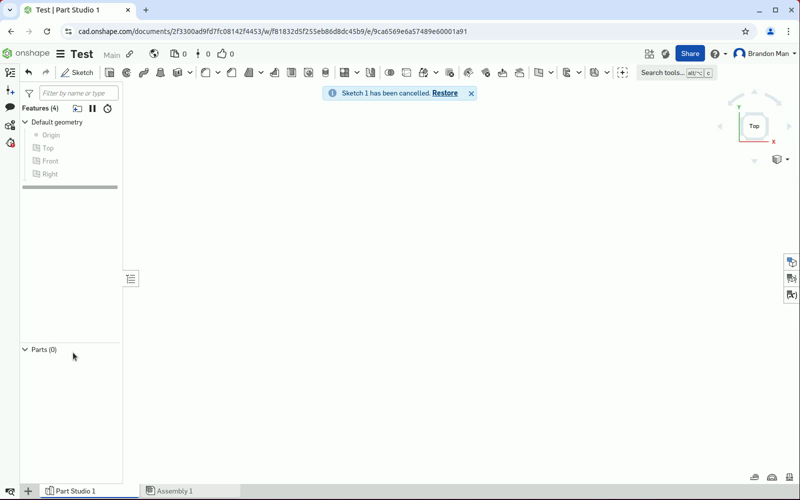
key_down(shift)
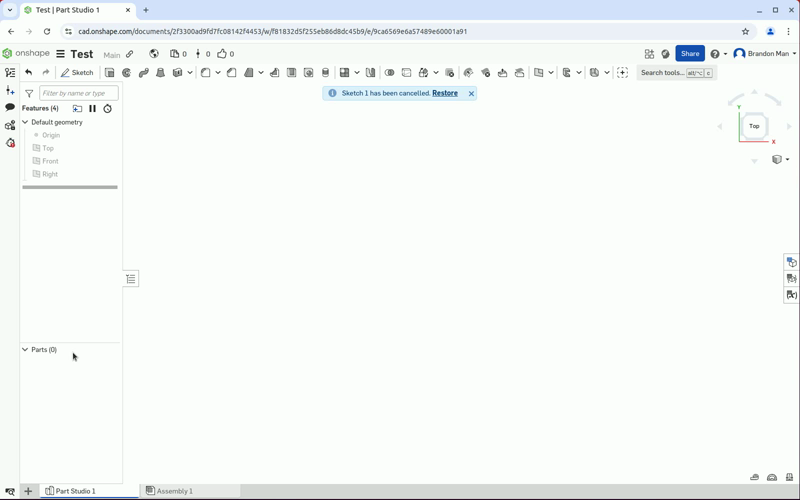
key(up)
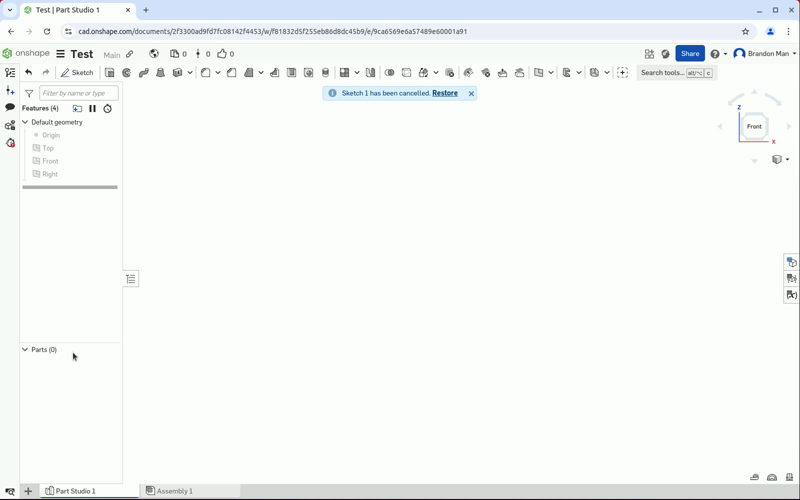
key_up(shift)
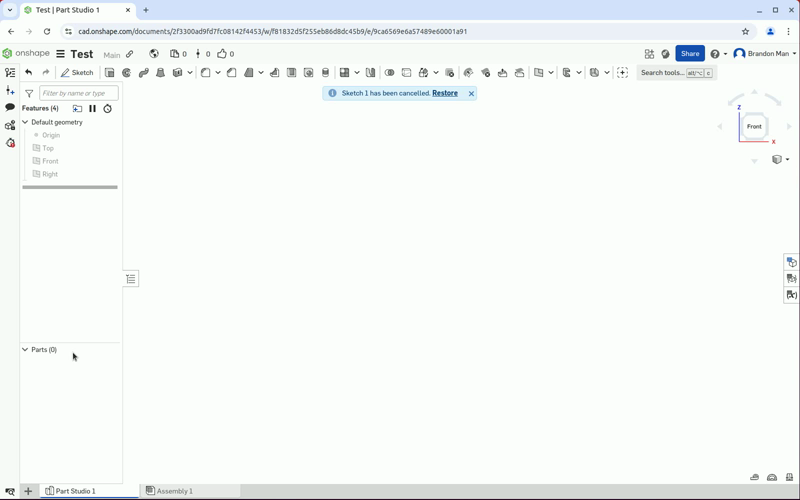
mouse_move(73, 352)
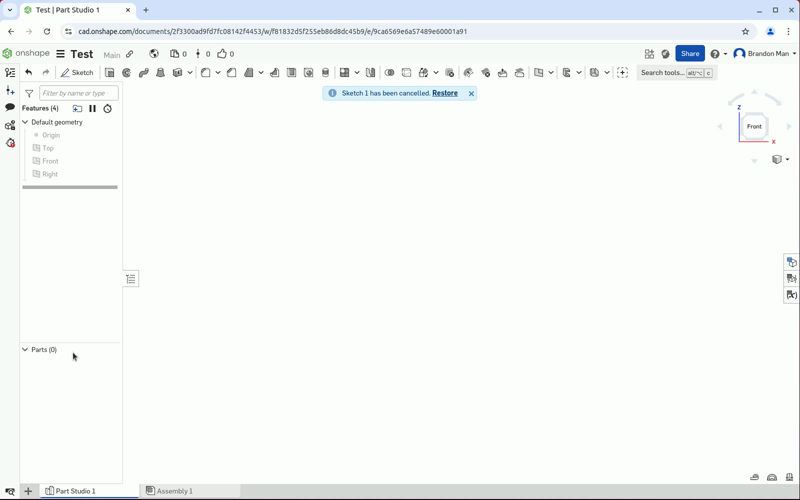
key(shift+y)
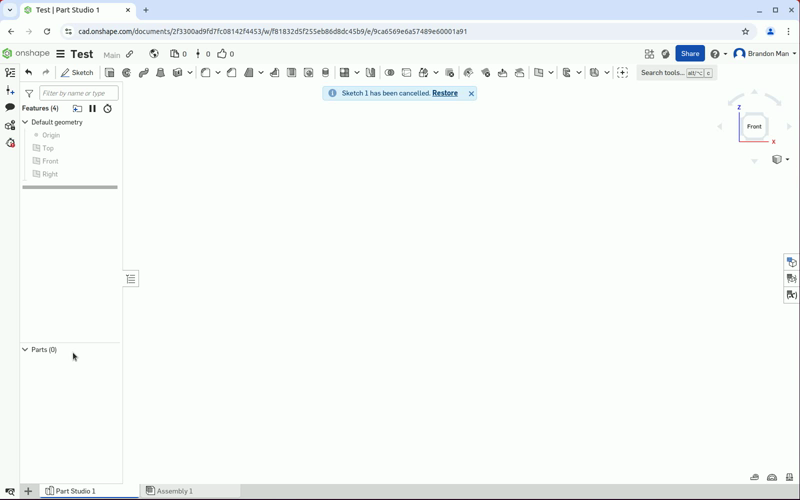
key(shift+s)
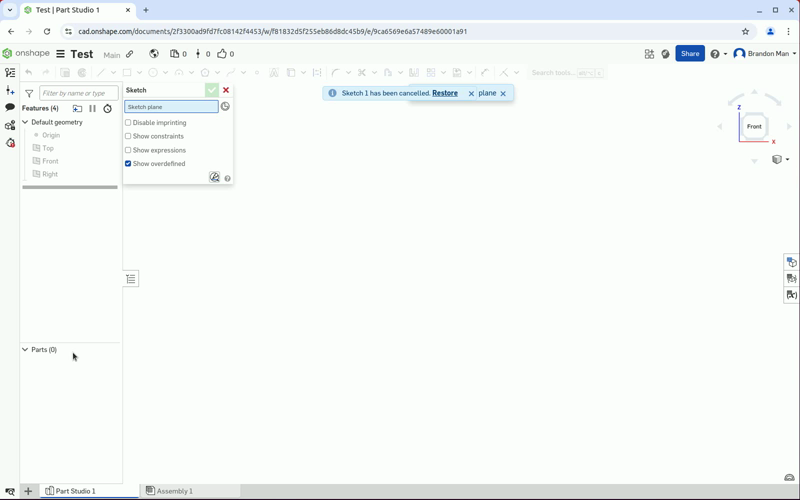
mouse_move(73, 163)
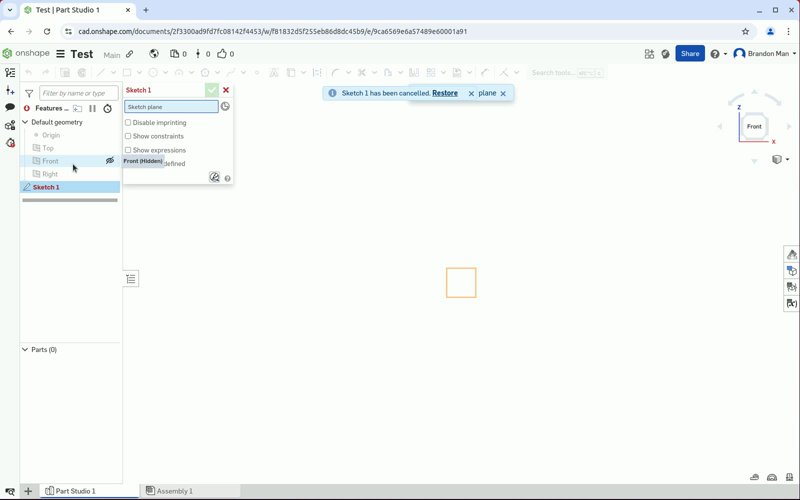
click(73, 163)
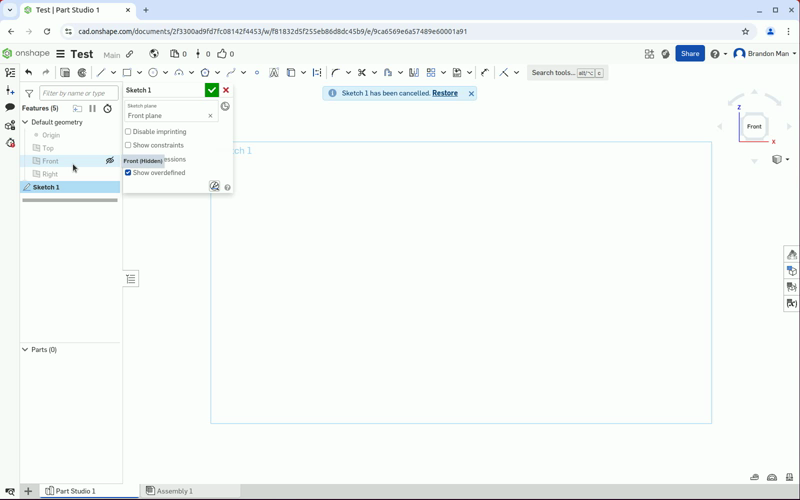
mouse_move(73, 352)
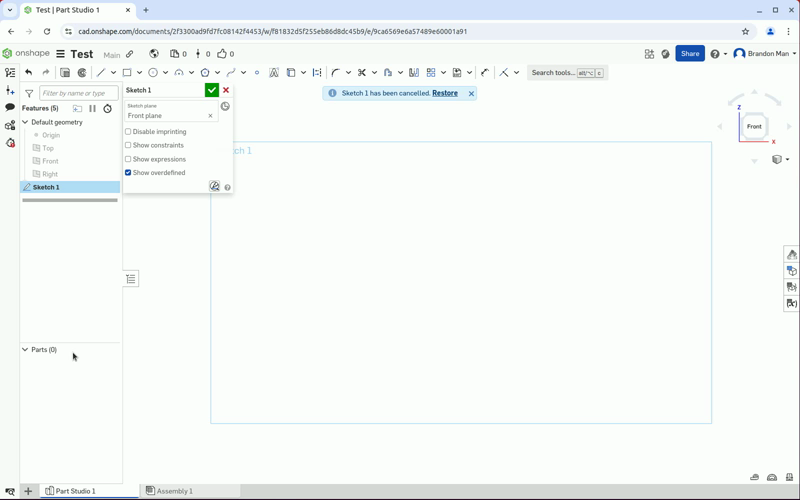
key(y)
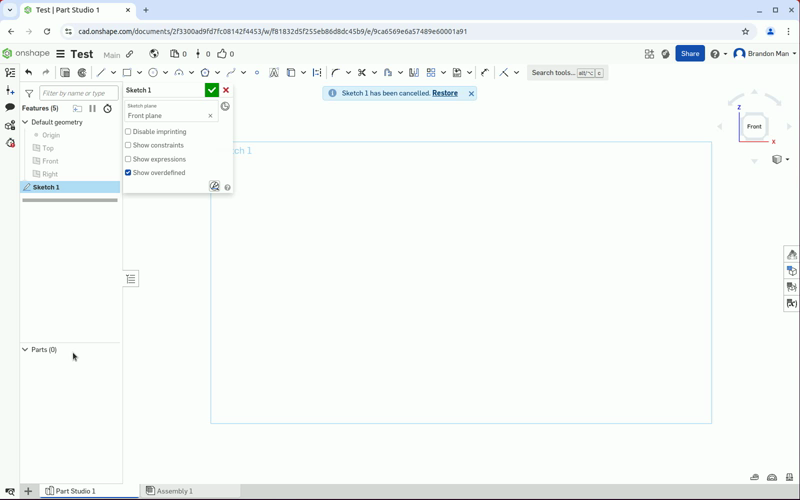
key(l)
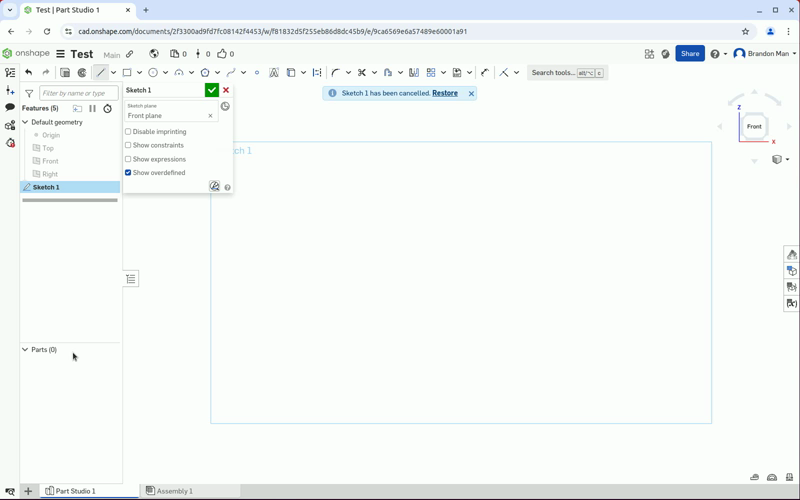
key_down(shift)
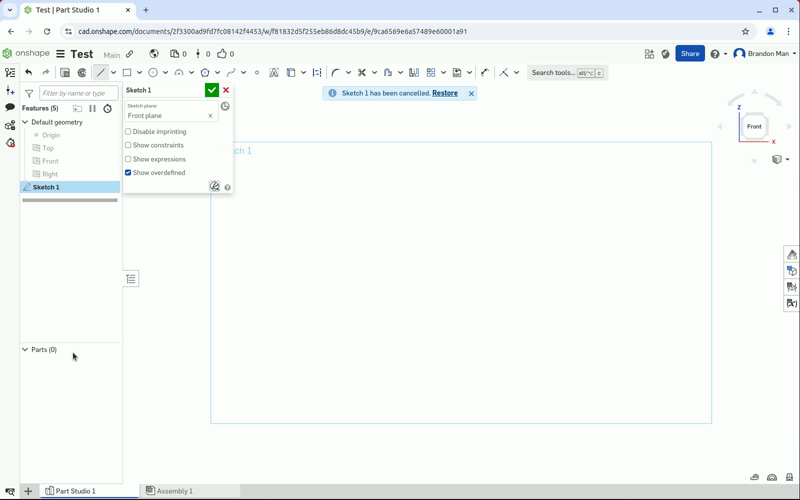
mouse_move(355, 290)
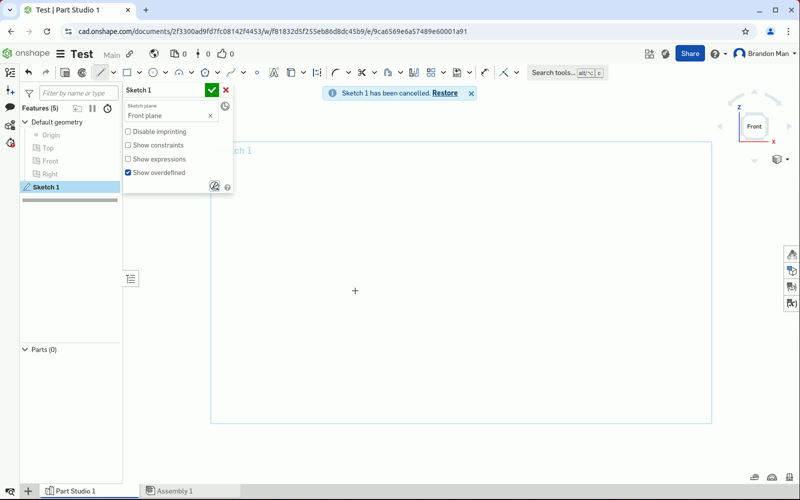
click(355, 290)
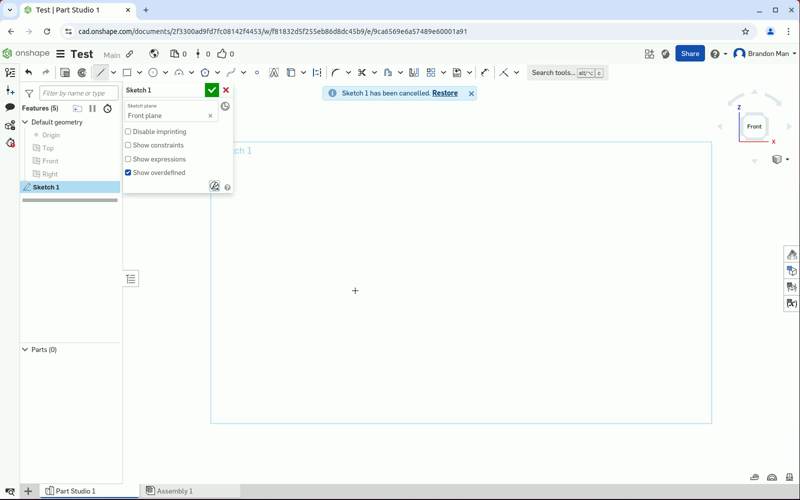
key_up(shift)
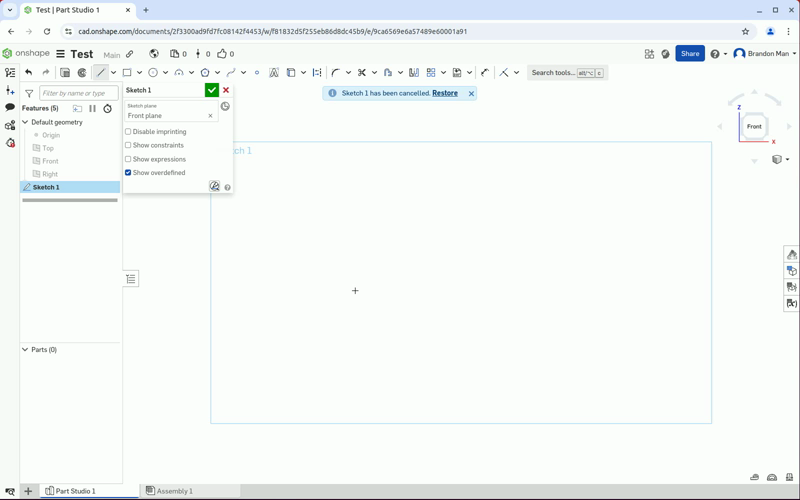
key_down(shift)
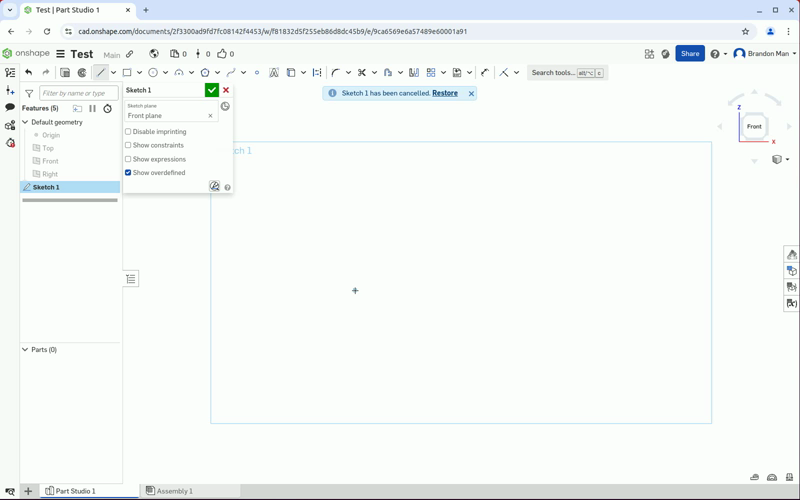
mouse_move(451, 308)
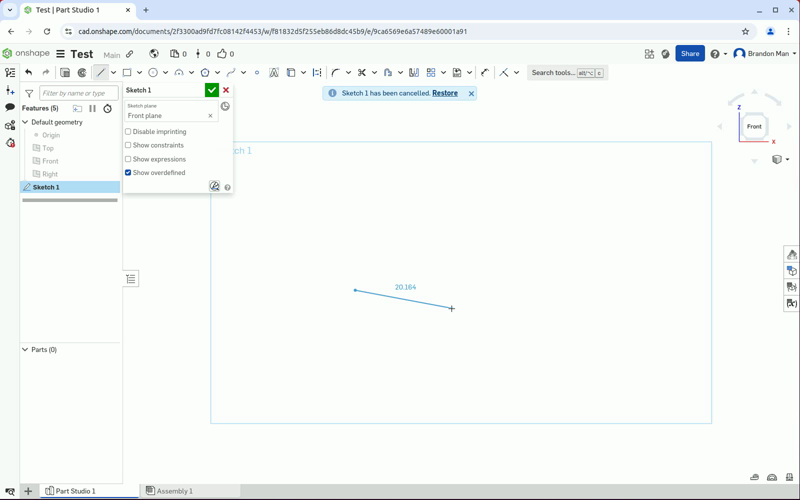
click(451, 308)
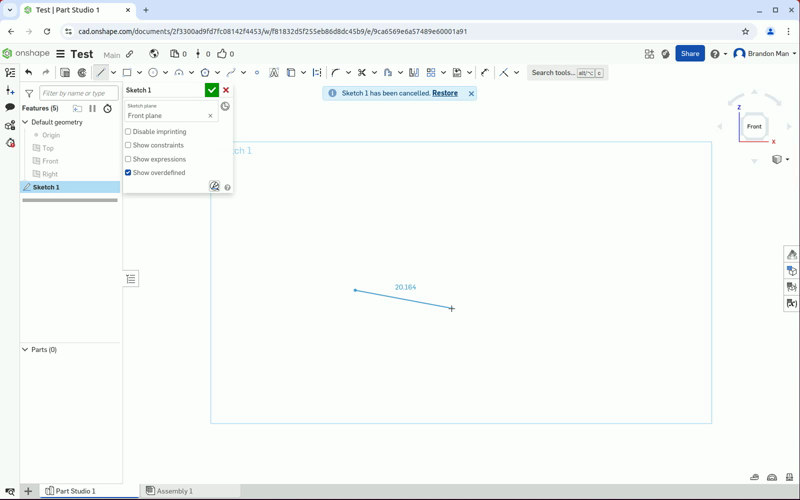
key_up(shift)
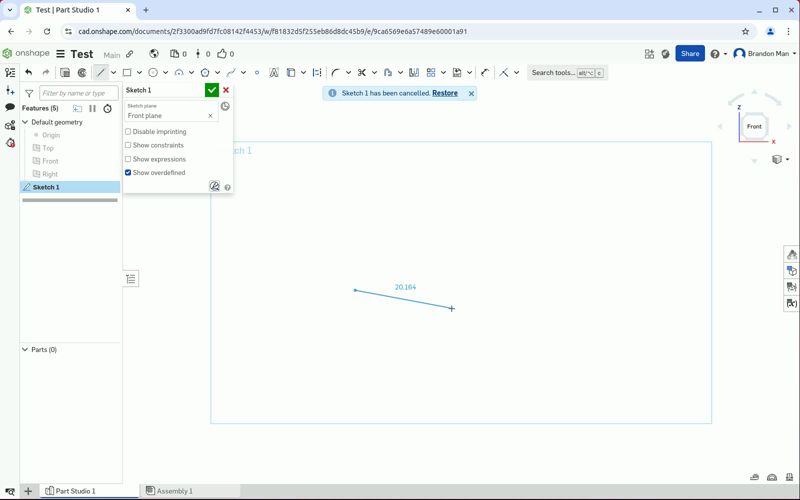
key(esc)
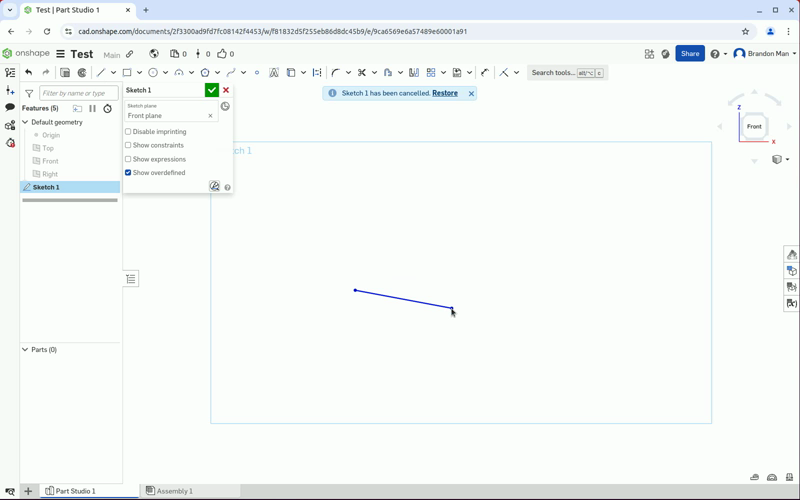
key(a)
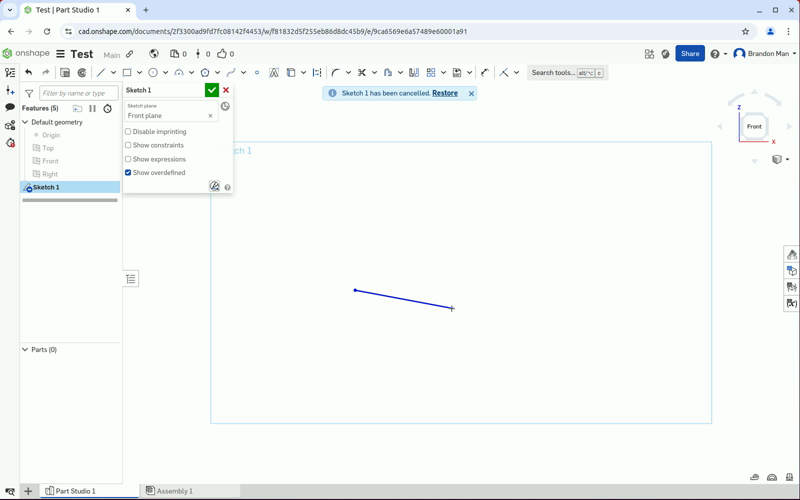
mouse_move(451, 308)
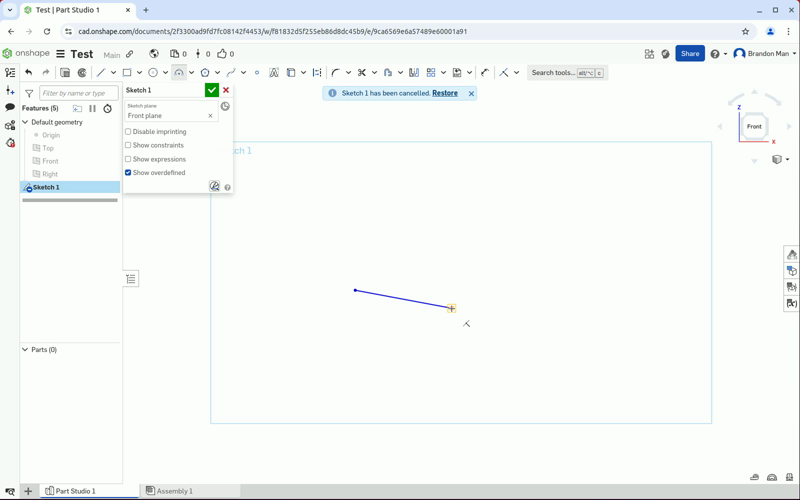
click(451, 308)
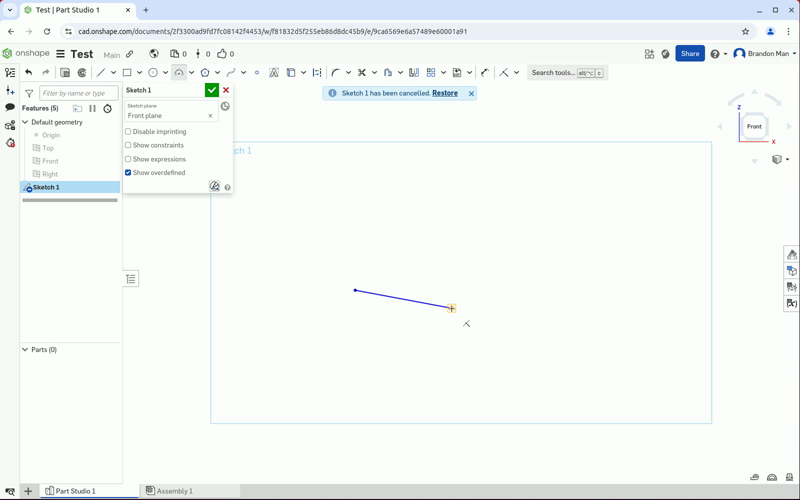
key_down(shift)
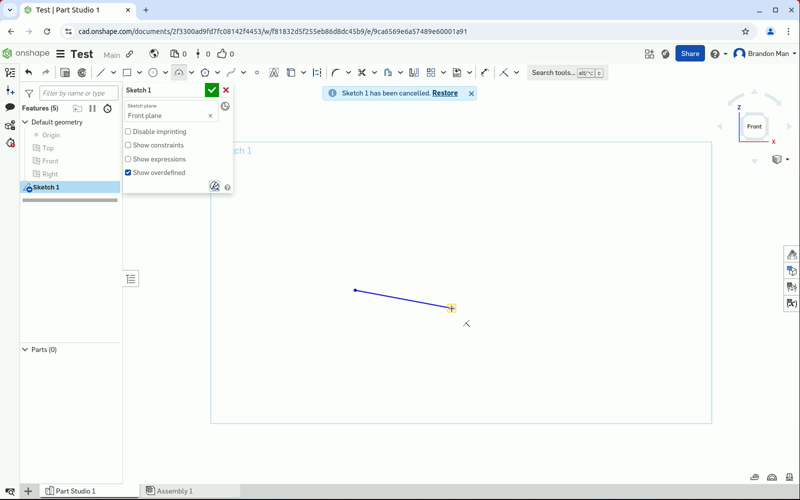
mouse_move(451, 259)
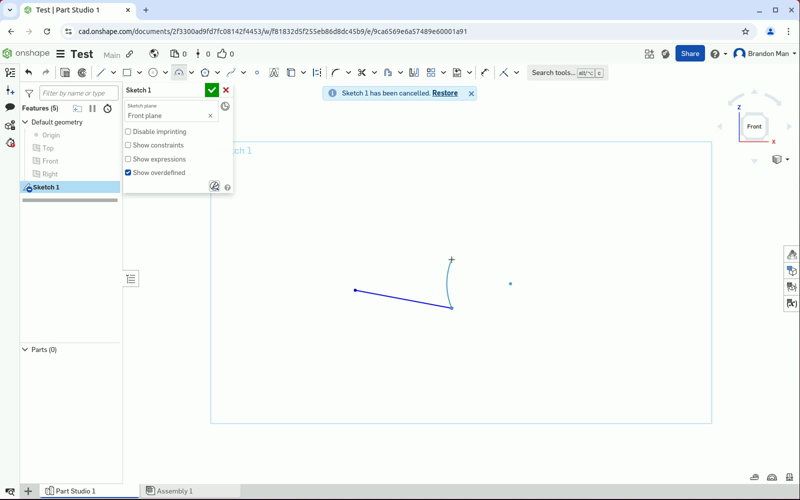
click(451, 259)
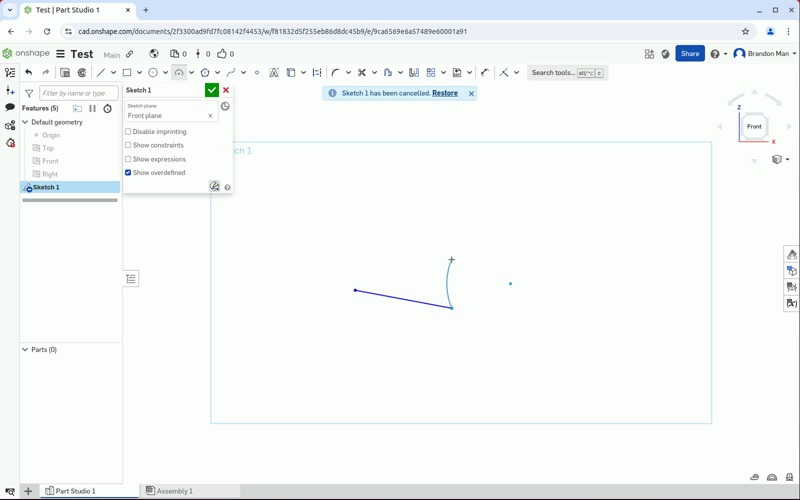
mouse_move(486, 283)
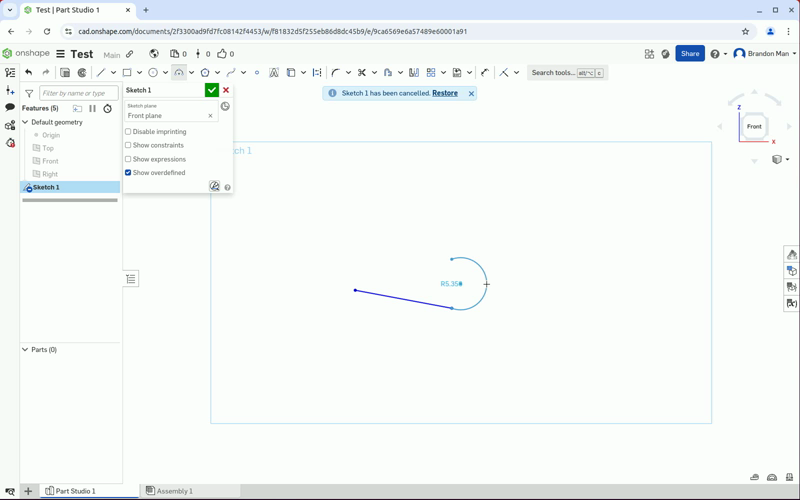
click(486, 283)
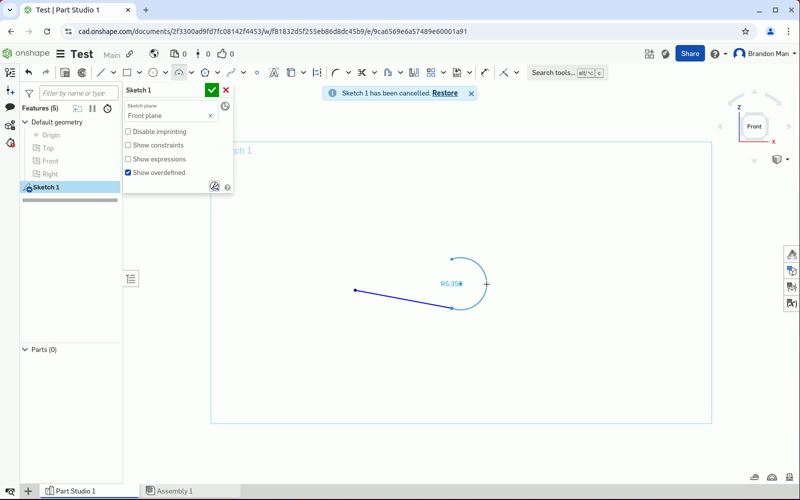
key_up(shift)
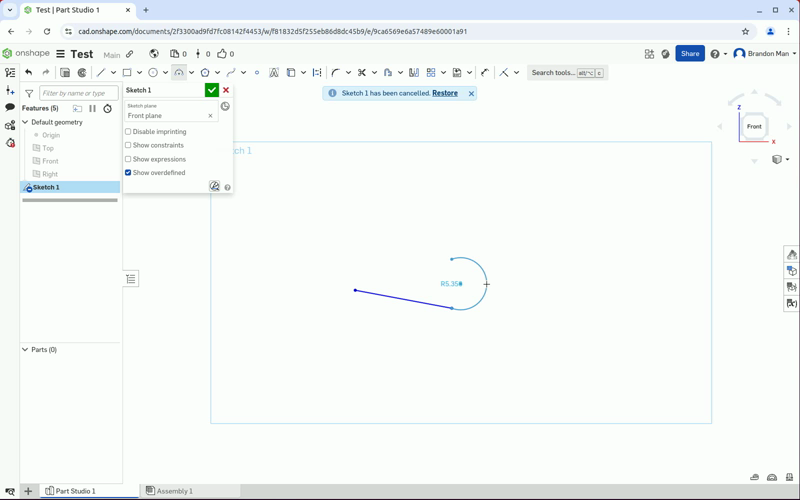
key(esc)
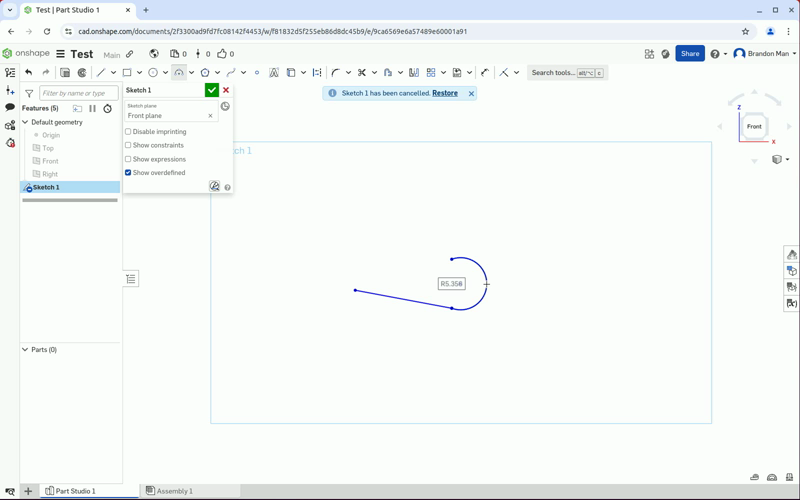
key(l)
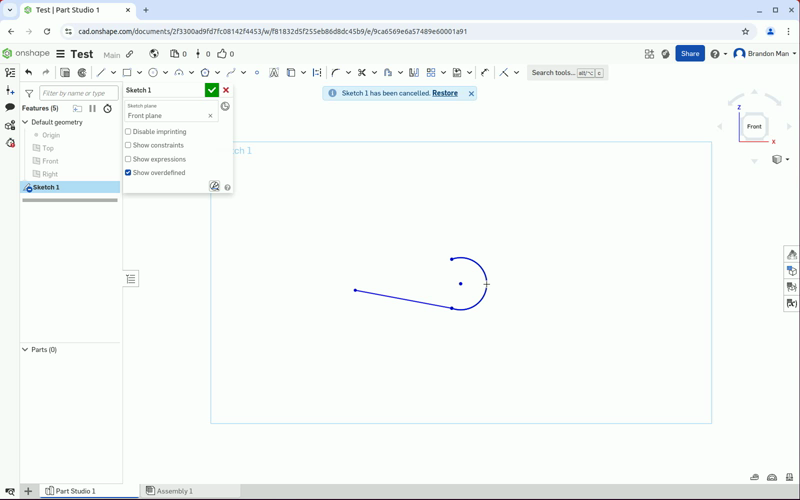
mouse_move(451, 259)
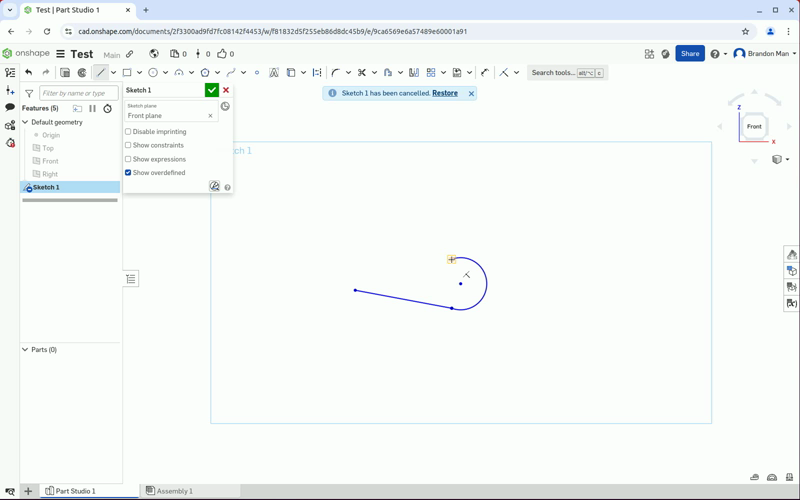
click(451, 259)
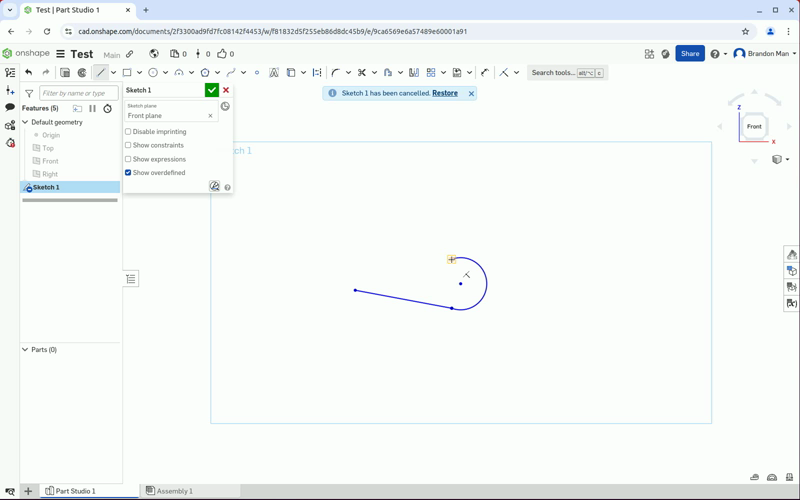
key_down(shift)
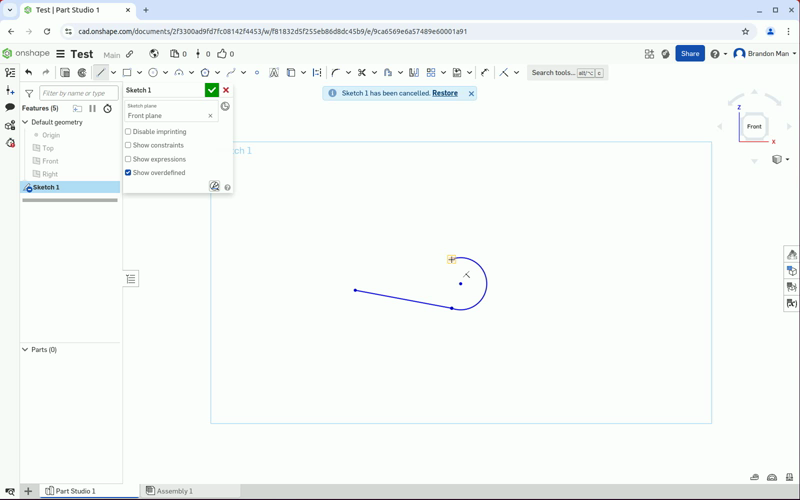
mouse_move(355, 276)
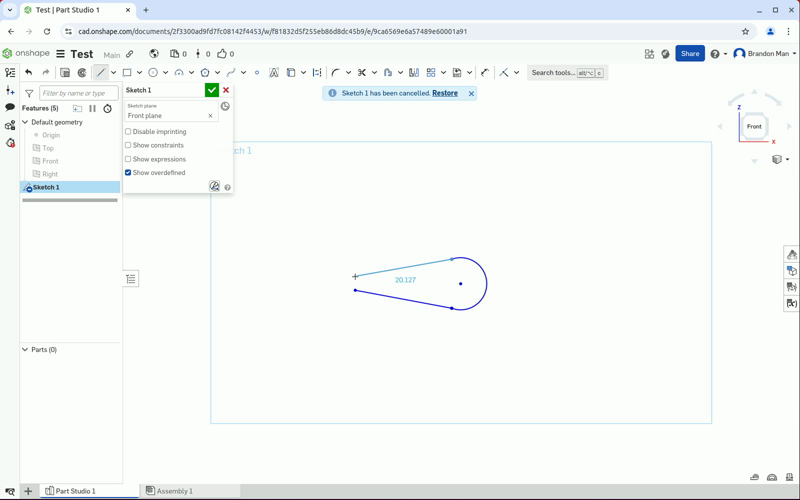
click(355, 276)
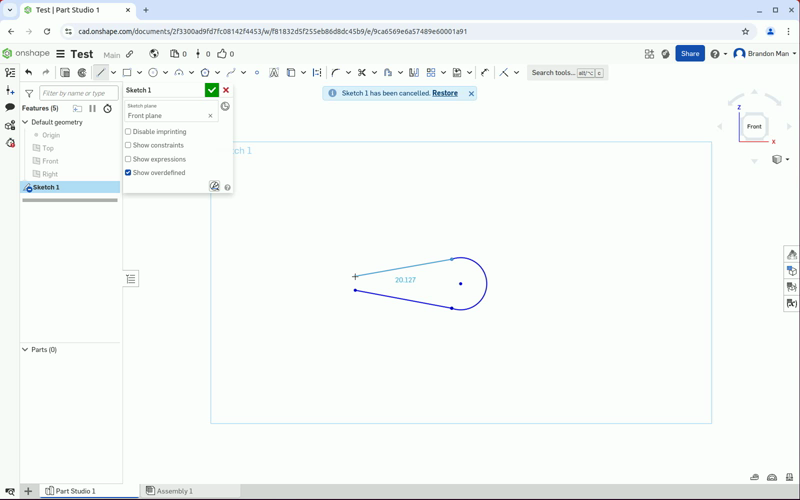
key_up(shift)
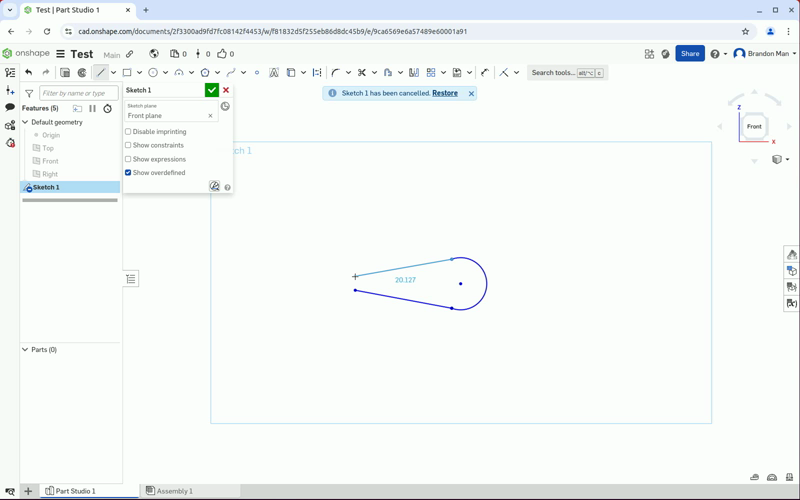
key(esc)
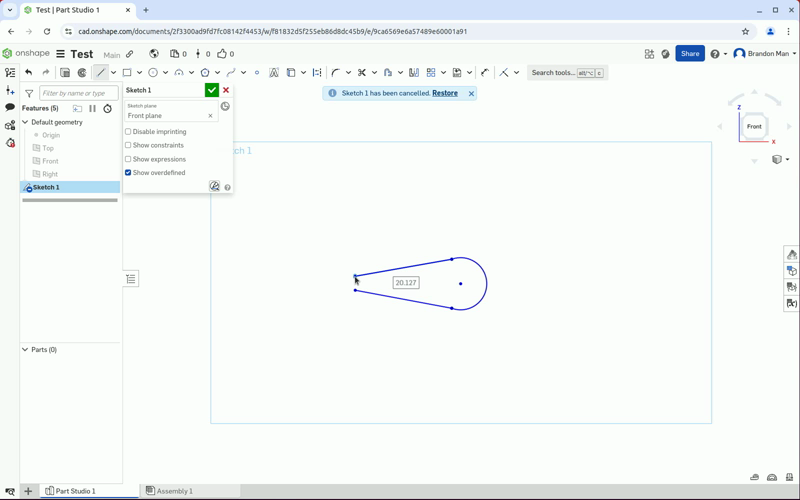
key(a)
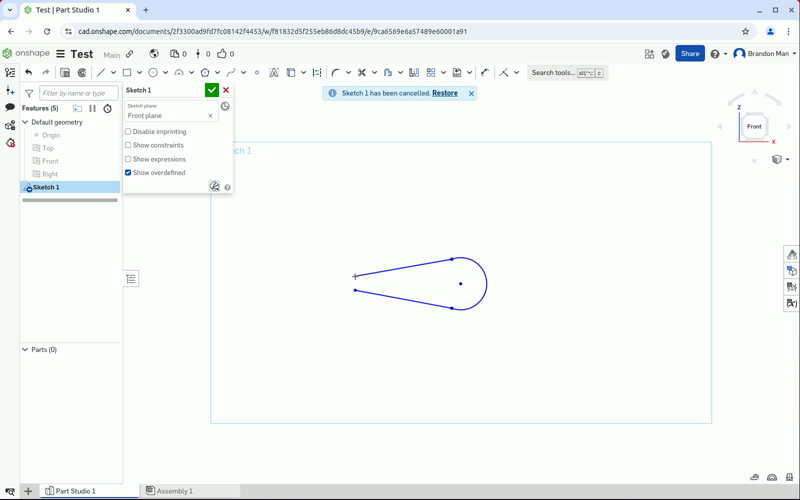
mouse_move(355, 276)
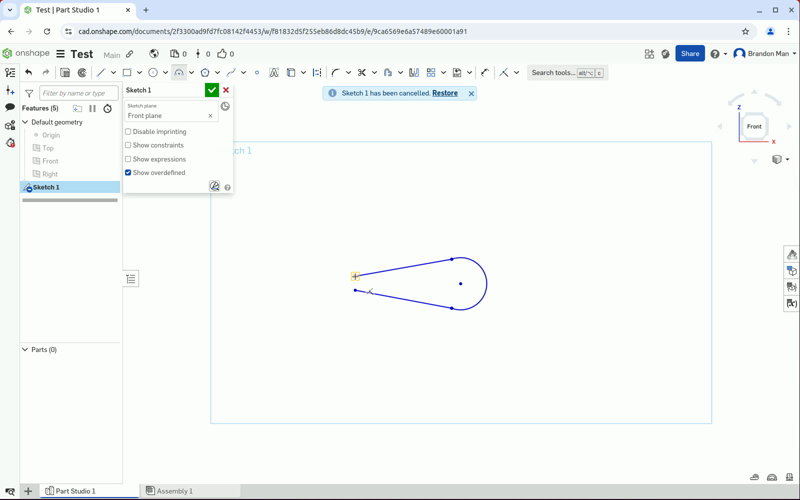
click(355, 276)
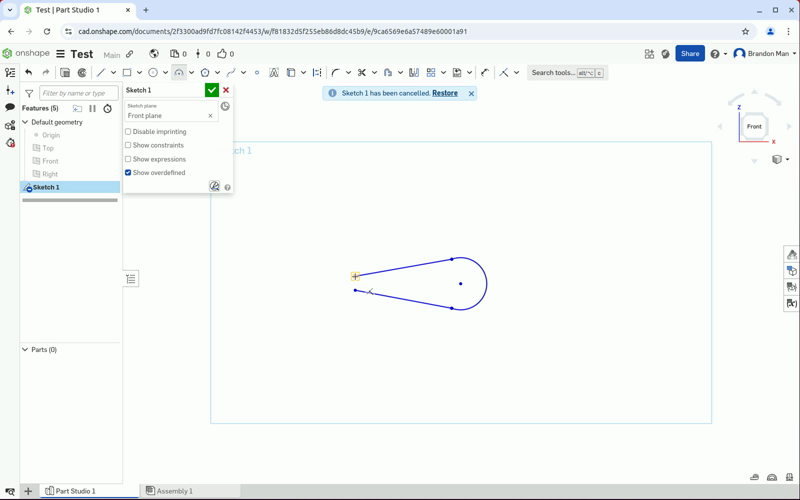
mouse_move(355, 290)
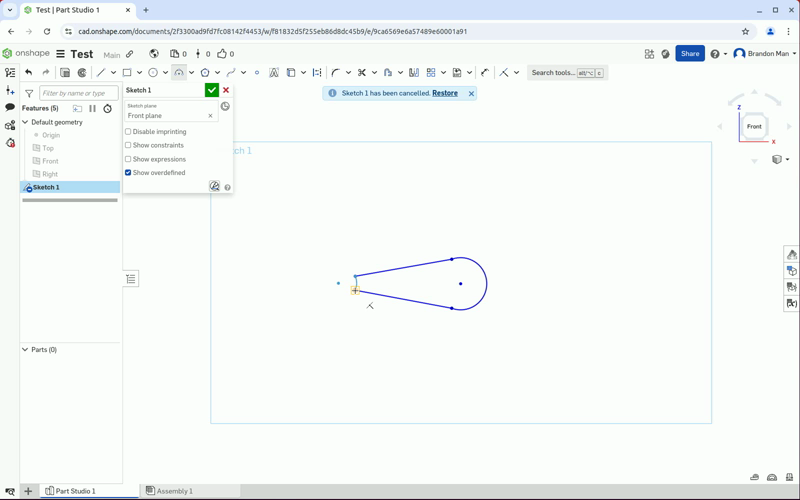
click(355, 290)
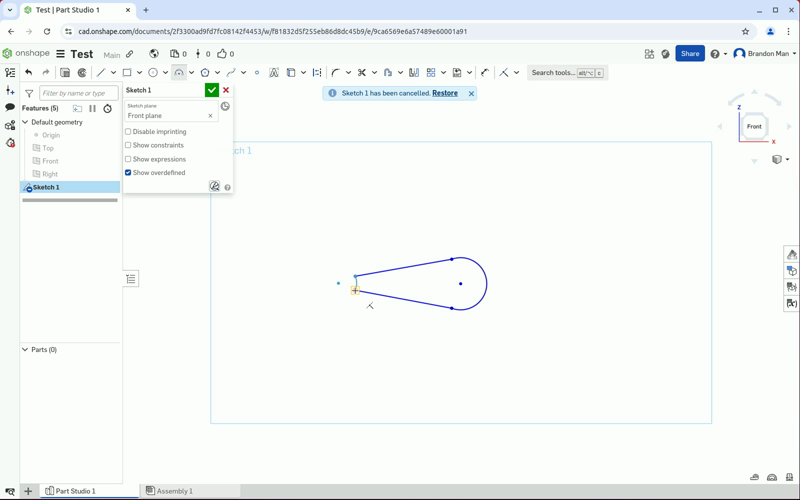
key_down(shift)
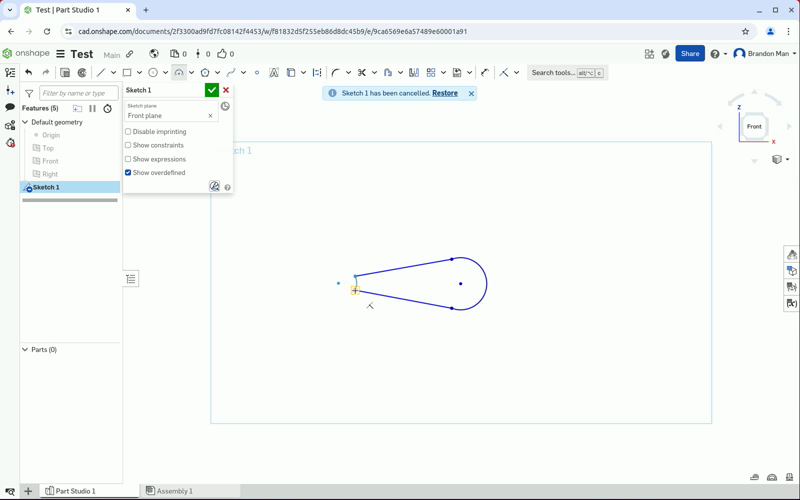
mouse_move(348, 282)
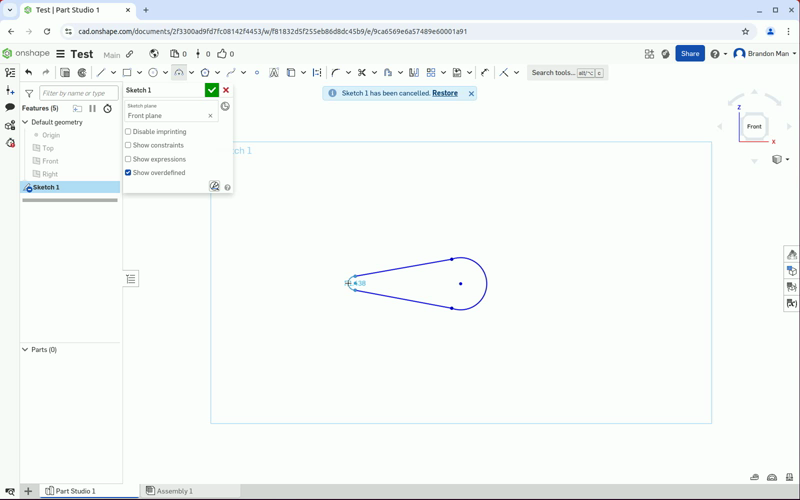
click(348, 282)
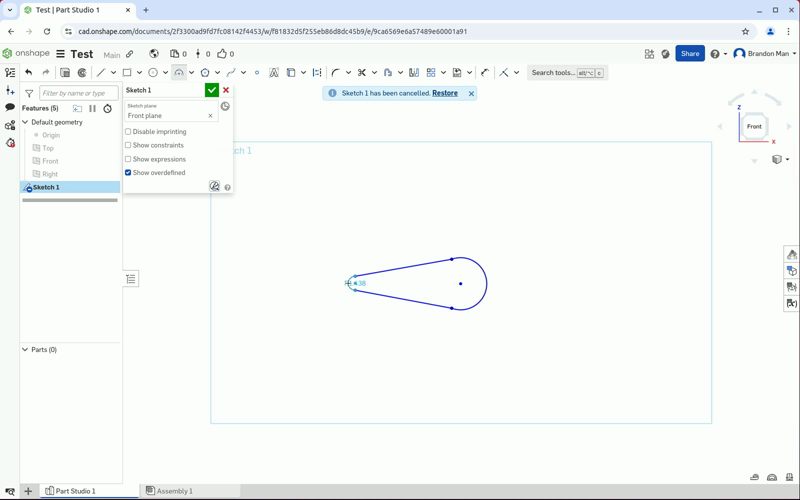
key_up(shift)
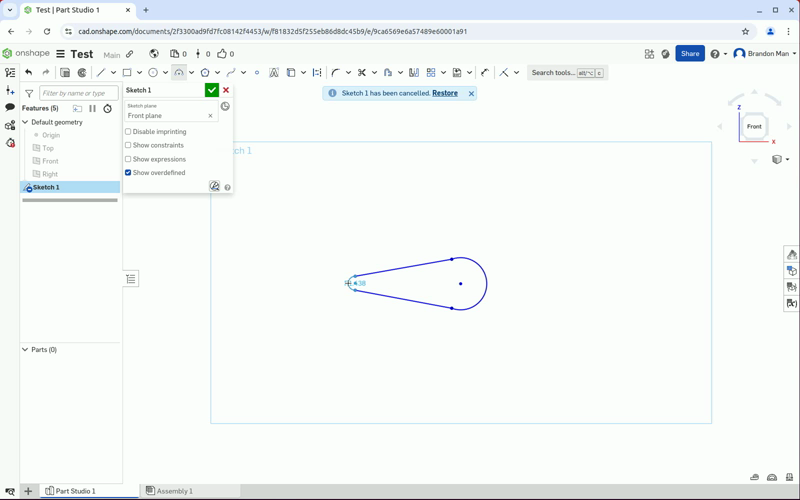
key(esc)
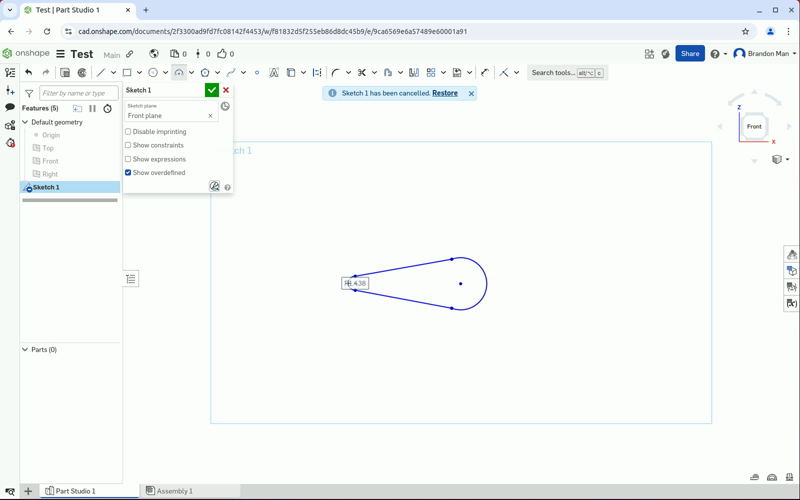
mouse_move(431, 268)
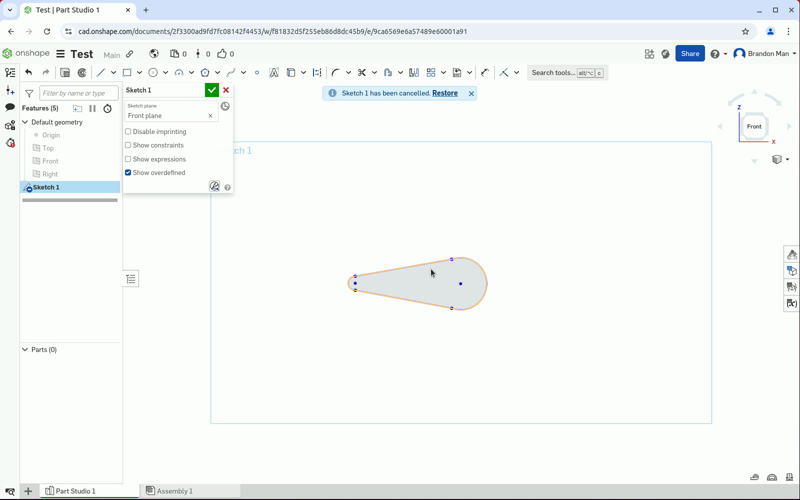
click(431, 268)
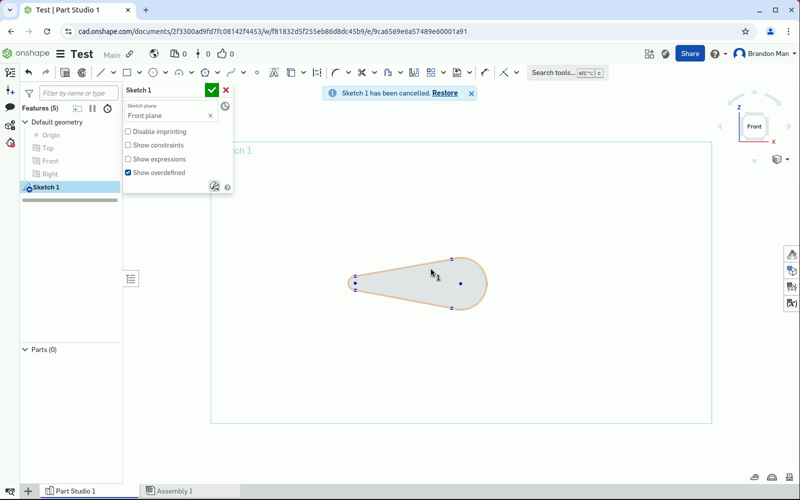
mouse_move(73, 352)
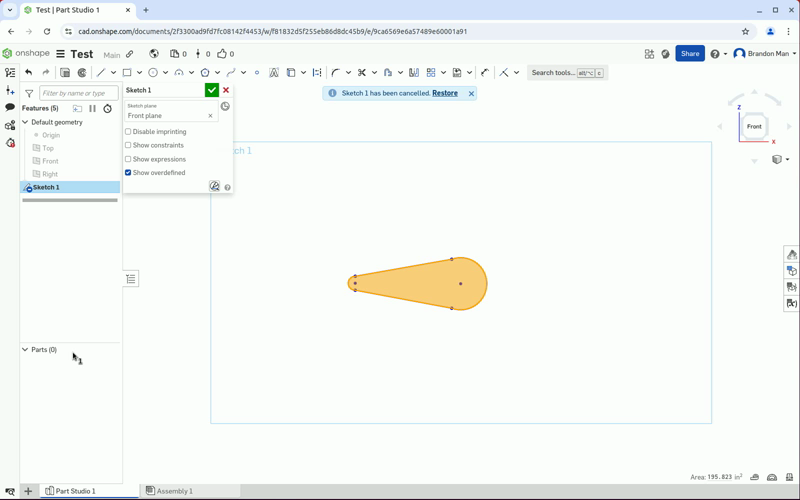
key(shift+y)
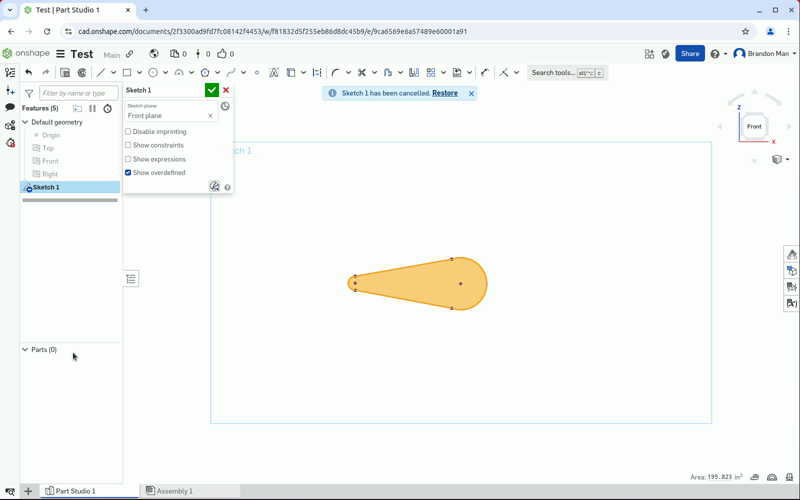
key(shift+e)
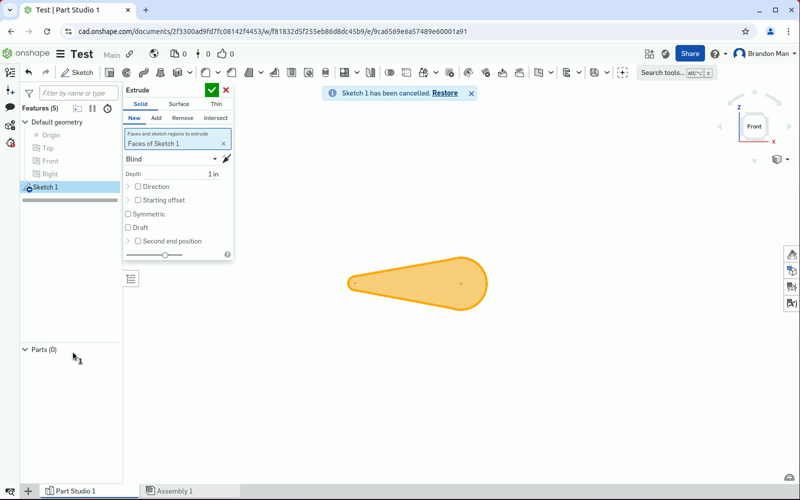
mouse_move(143, 106)
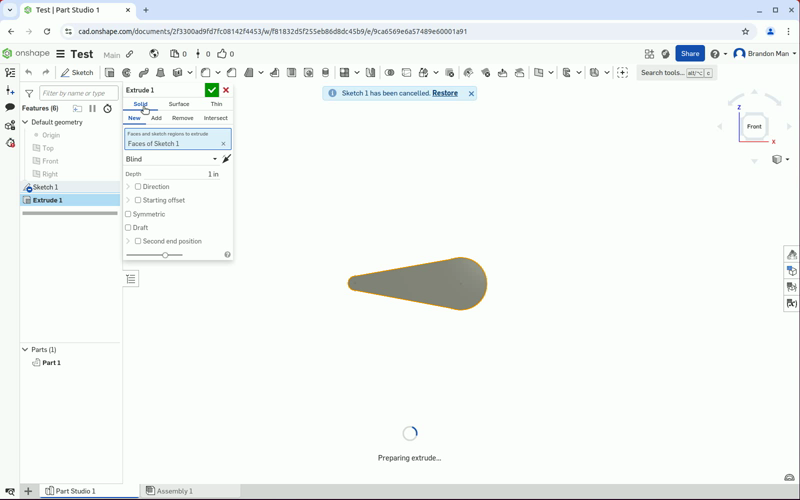
click(143, 106)
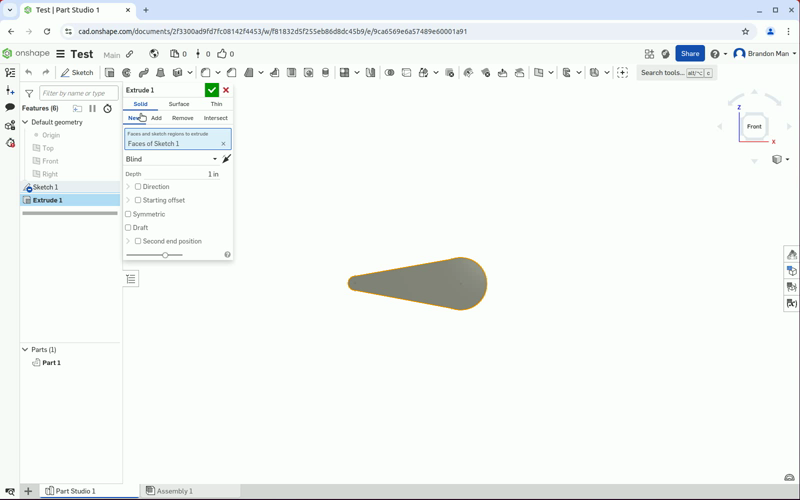
mouse_move(137, 120)
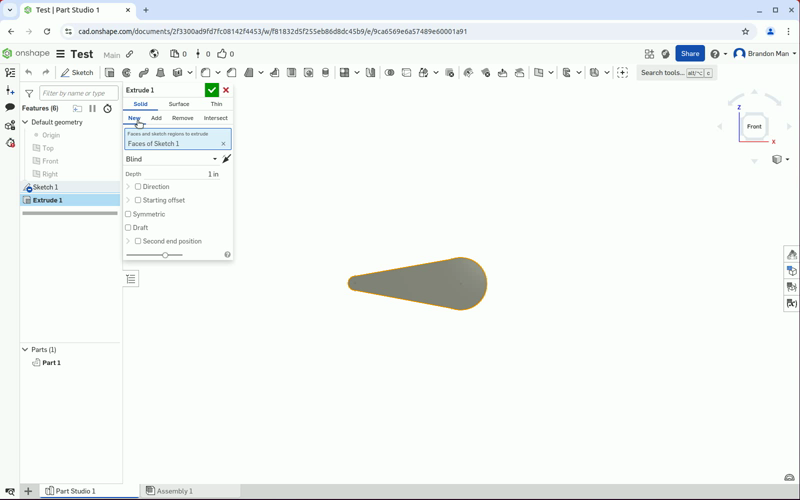
click(137, 120)
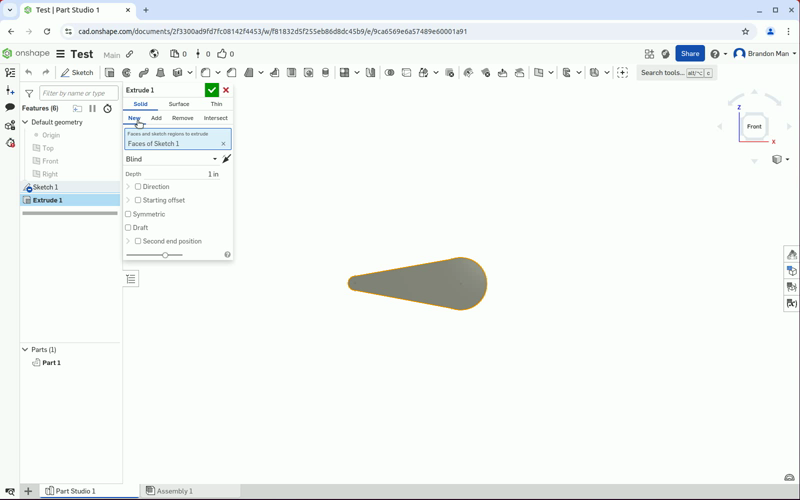
key(tab, 4)
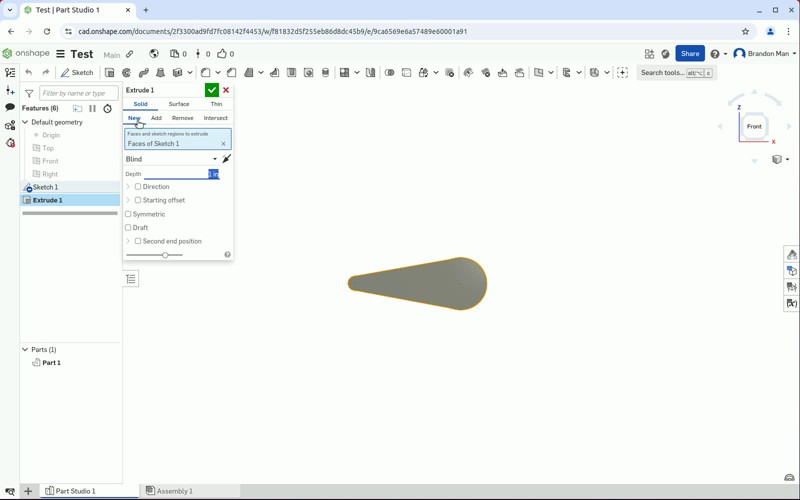
text(1.444)
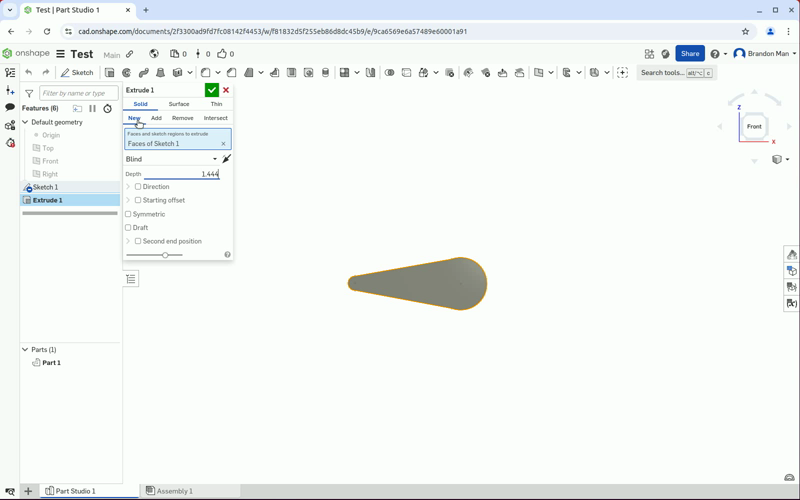
key(enter)
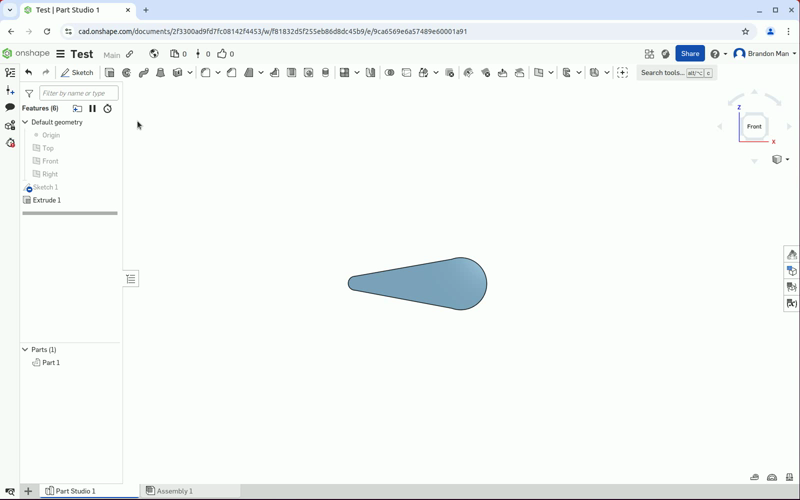
key(shift+h)
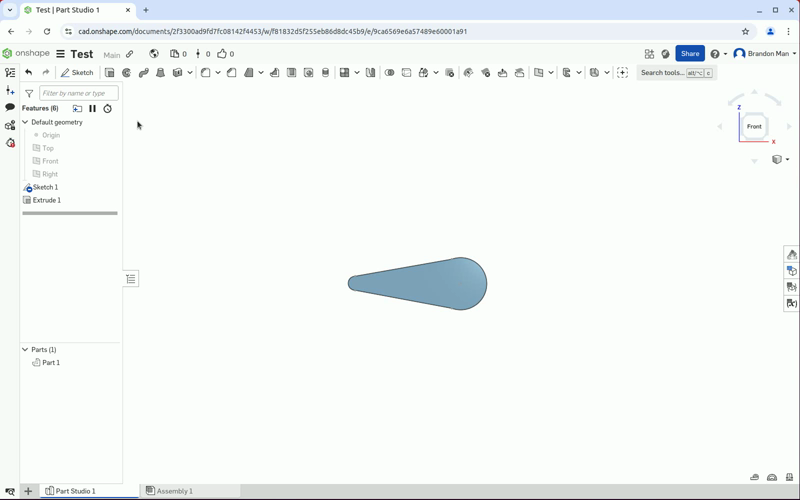
key(shift+h)
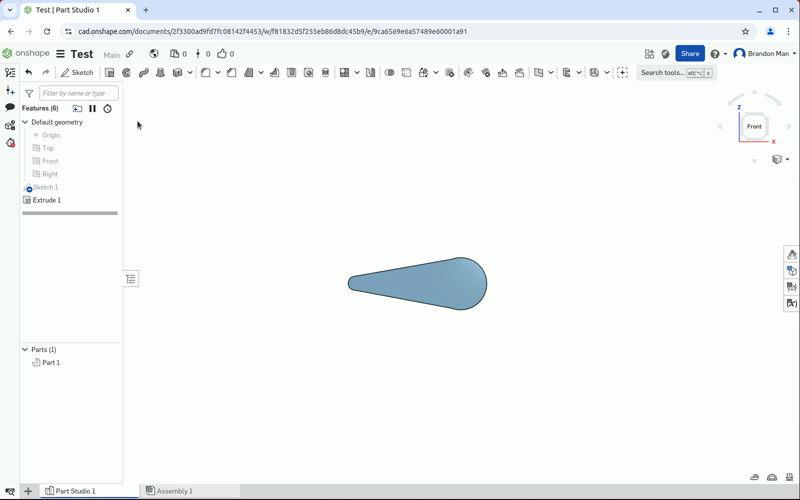
mouse_move(73, 189)
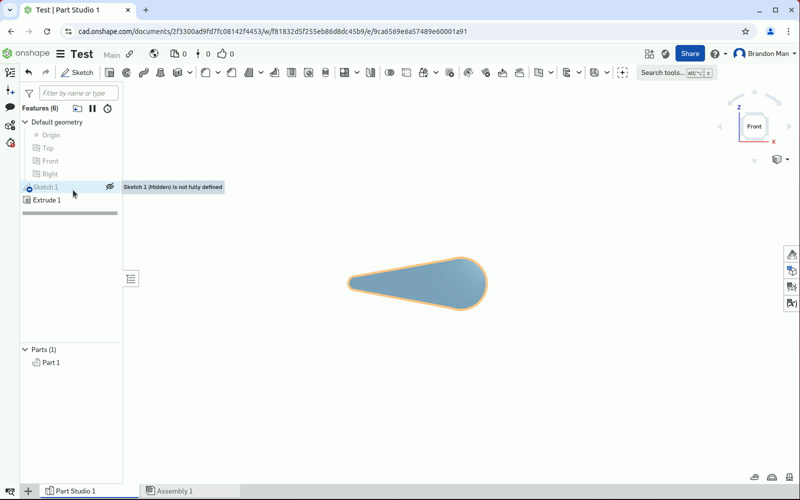
click(73, 189)
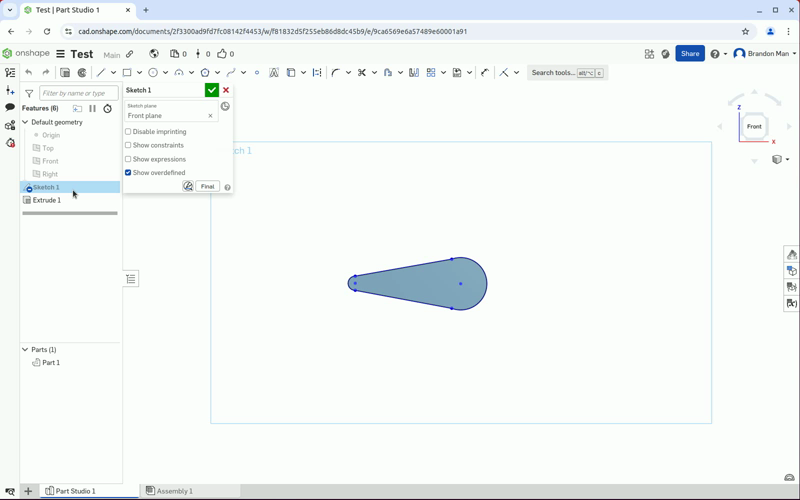
mouse_move(229, 92)
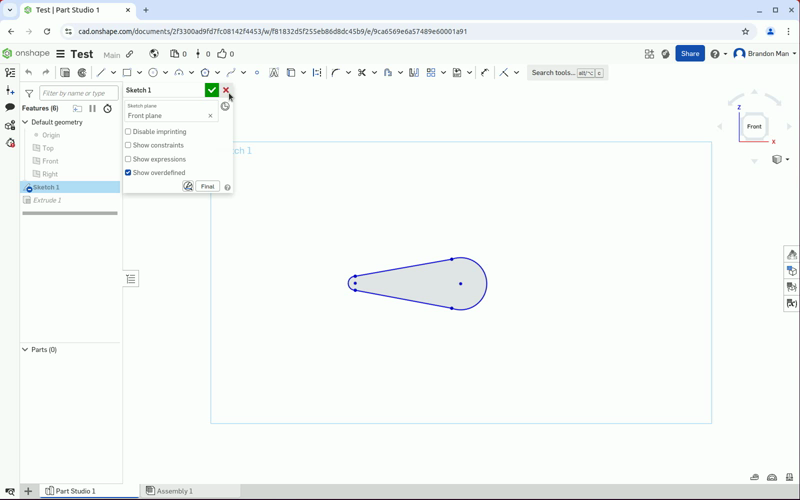
click(229, 92)
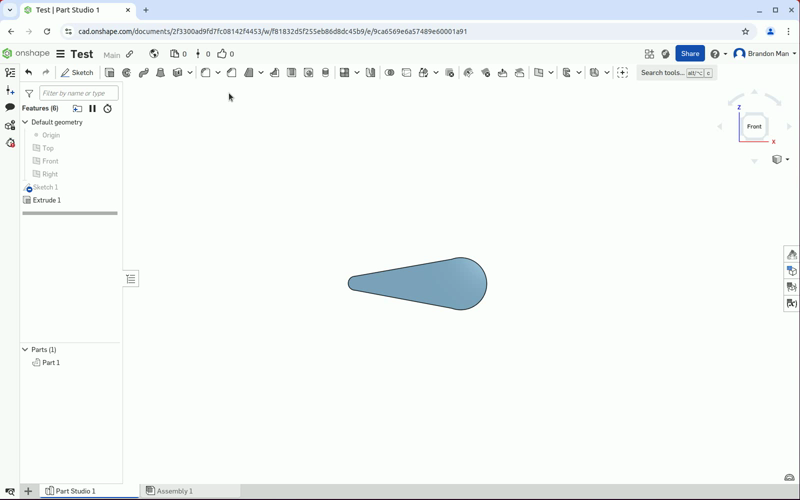
mouse_move(541, 75)
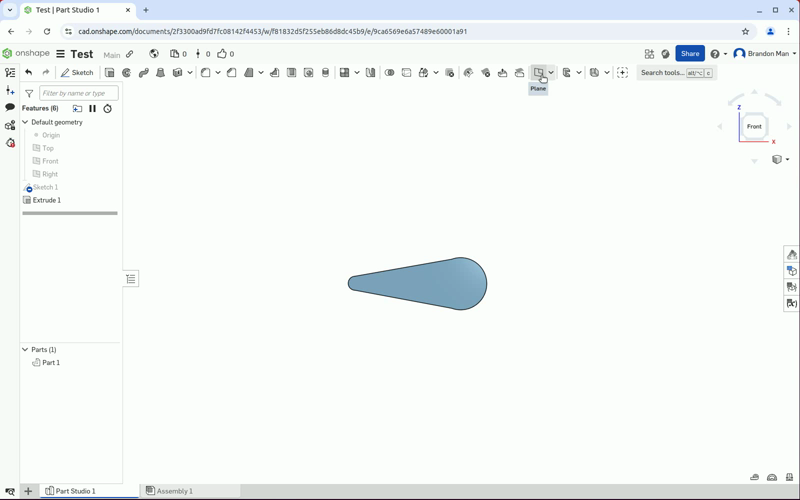
click(541, 75)
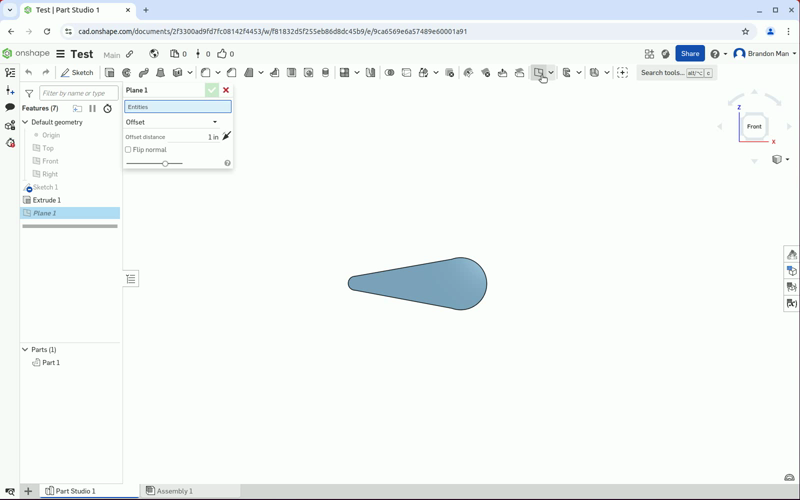
mouse_move(73, 163)
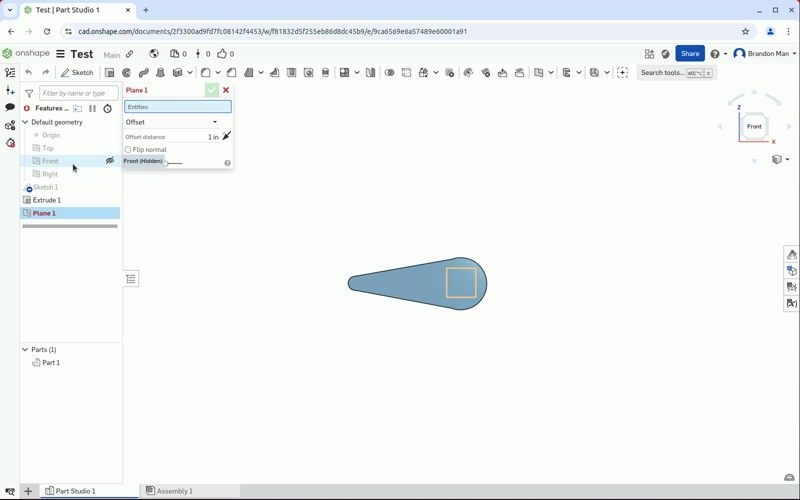
click(73, 163)
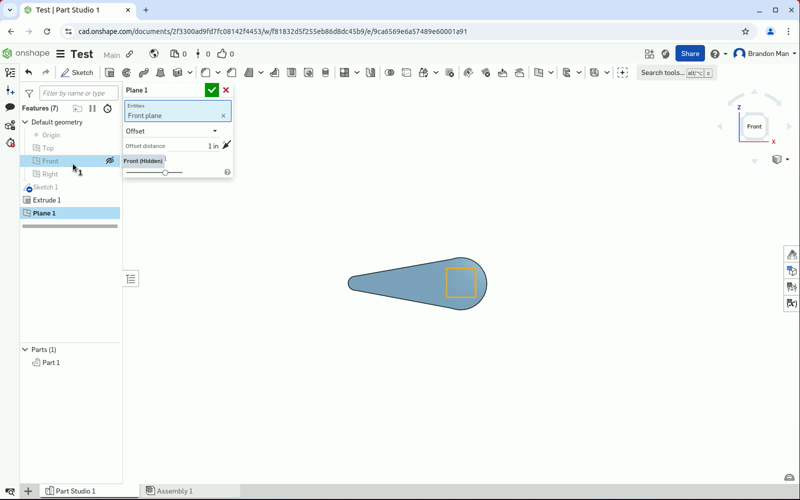
key(tab, 2)
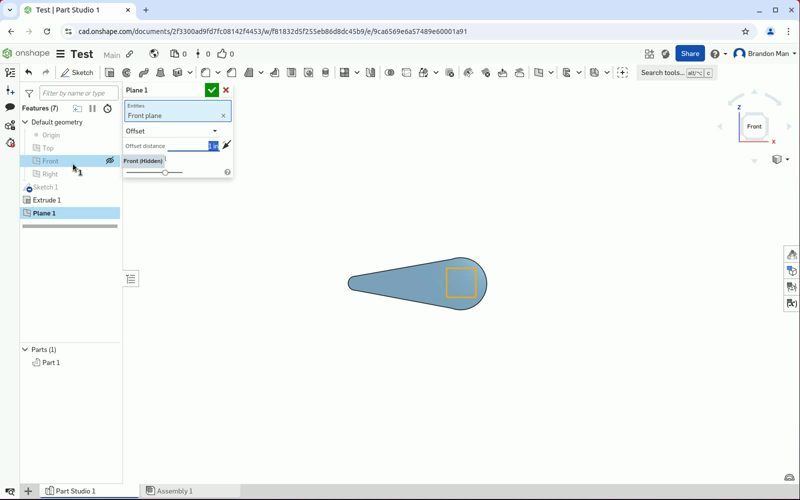
text(1.448)
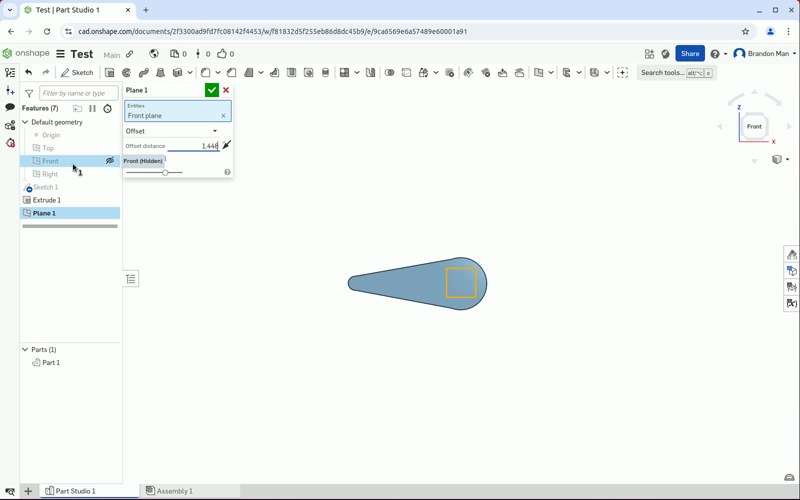
key(enter, 2)
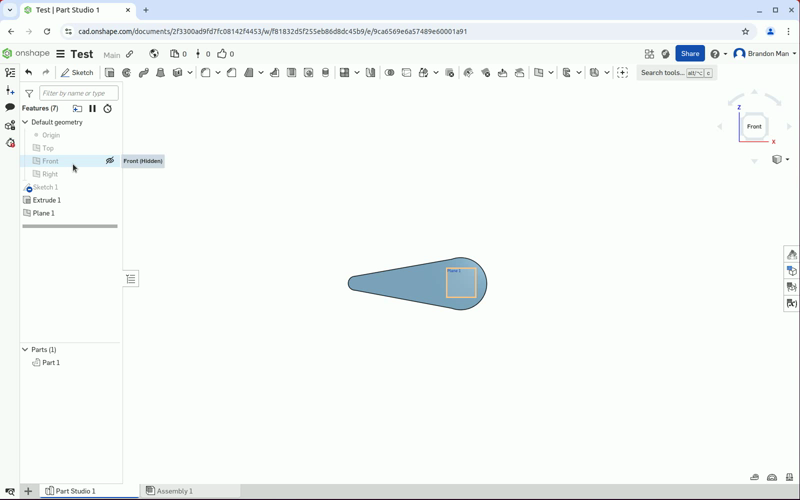
key(shift+s)
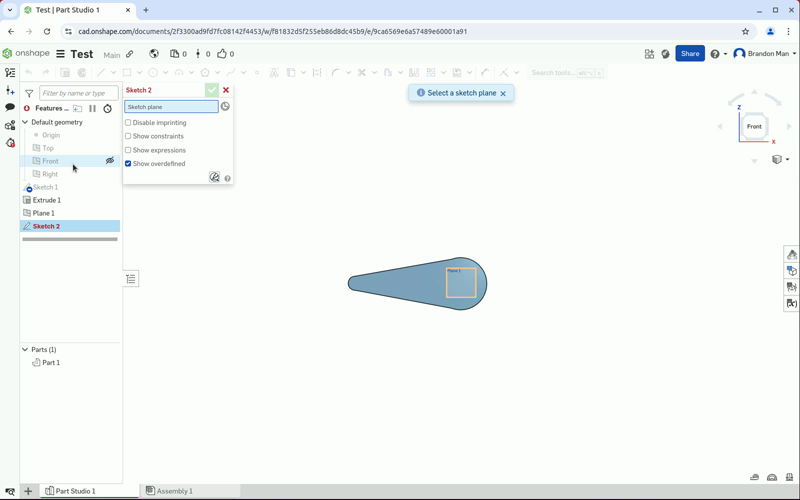
mouse_move(73, 215)
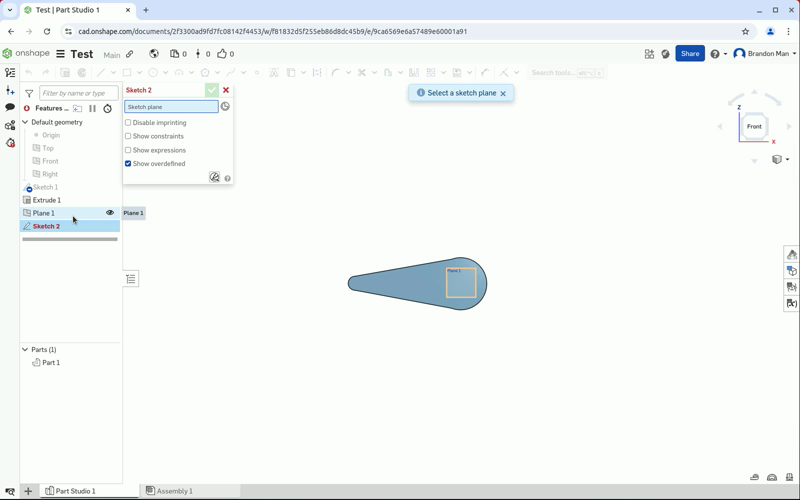
click(73, 215)
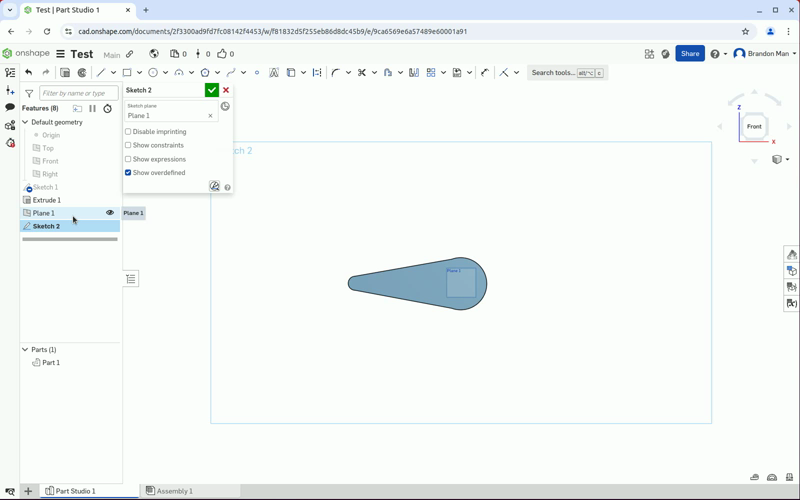
mouse_move(73, 352)
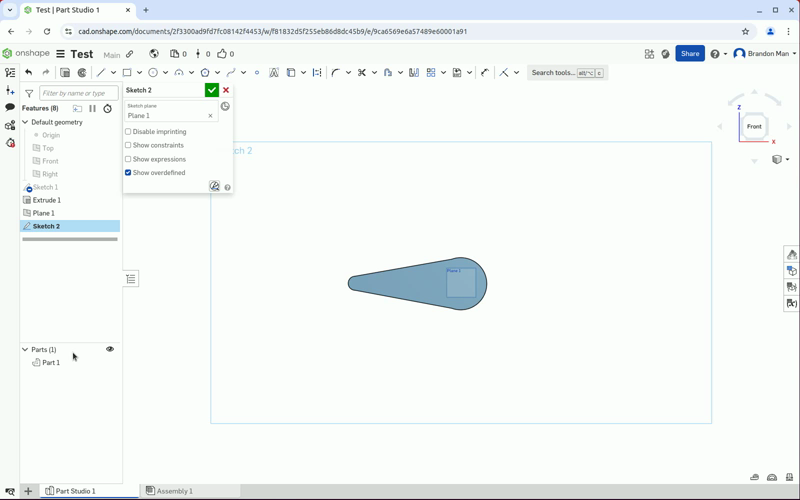
key(y)
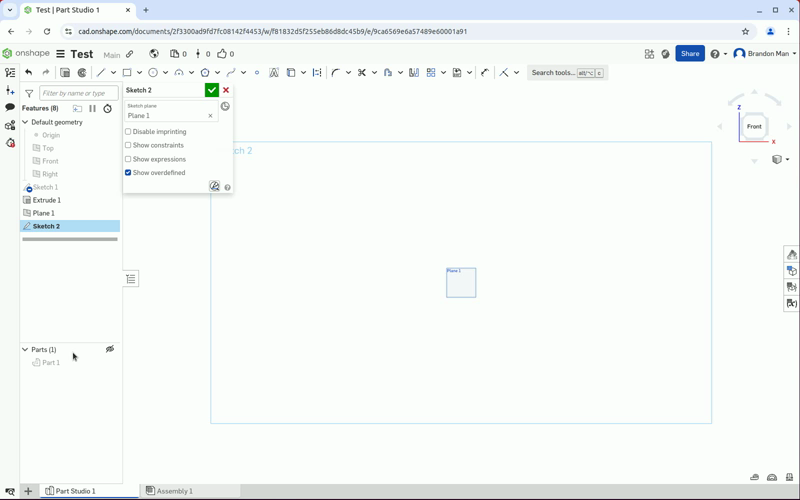
key(c)
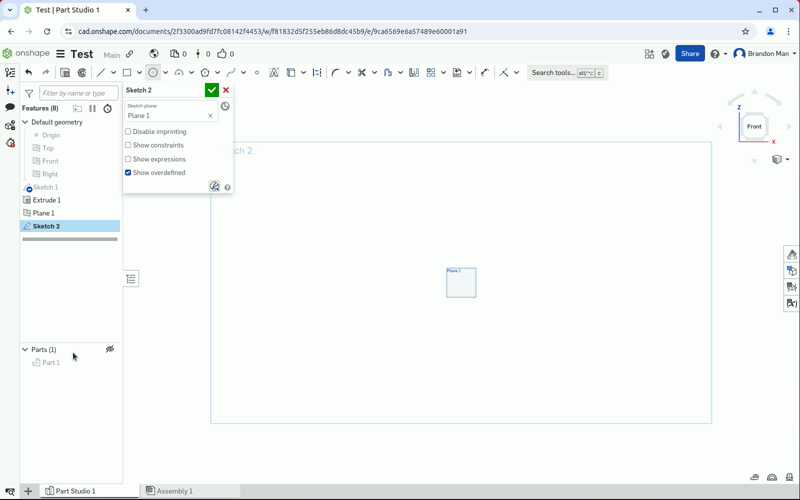
key_down(shift)
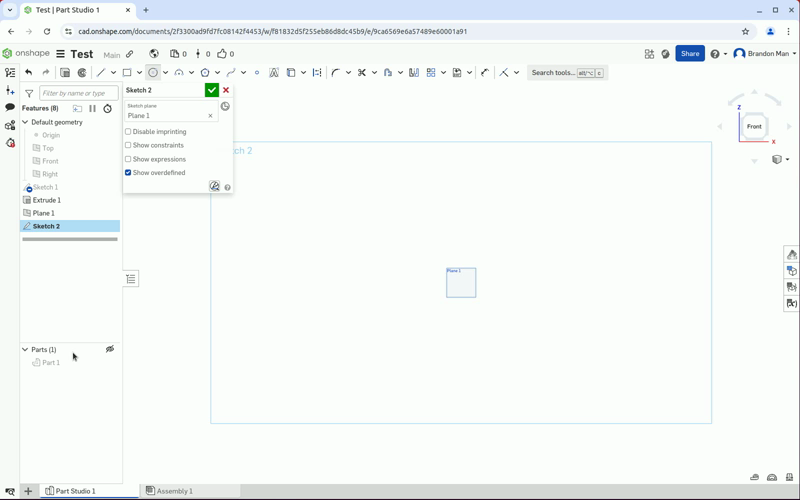
mouse_move(355, 282)
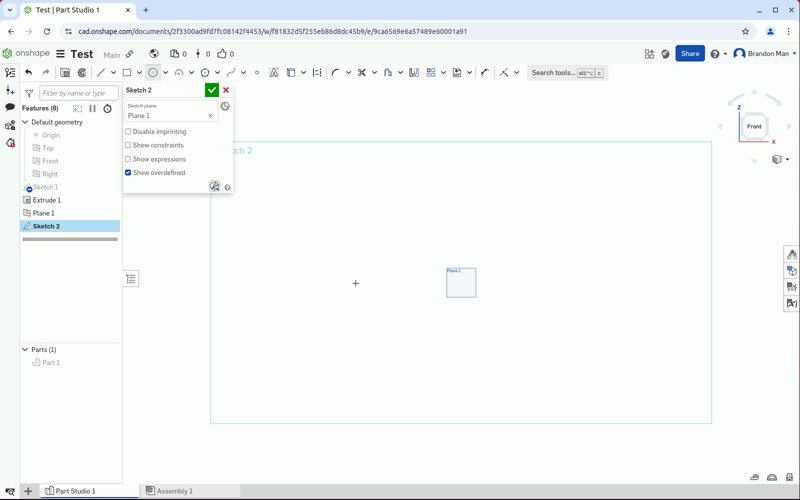
click(355, 282)
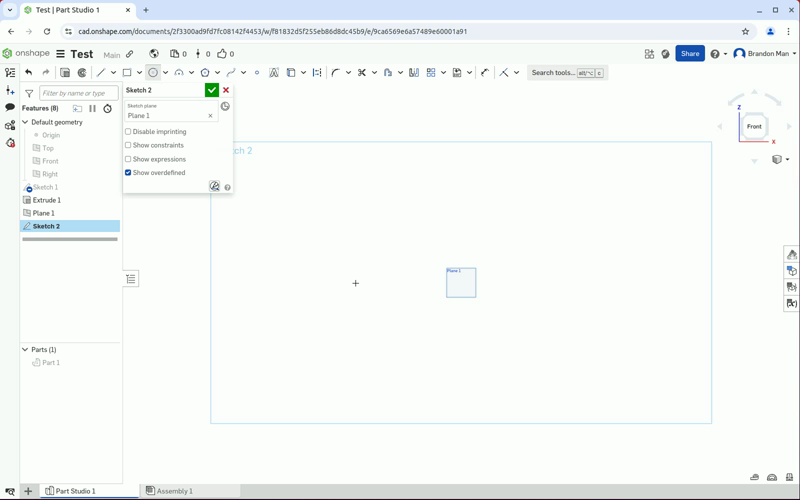
key_up(shift)
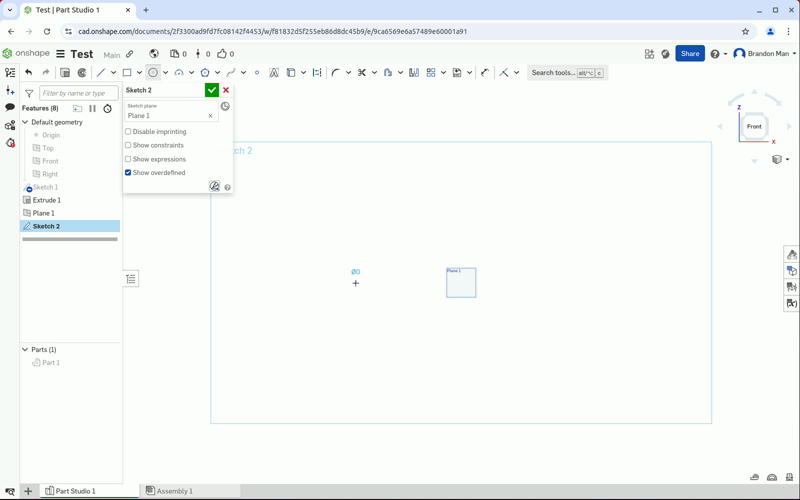
mouse_move(359, 282)
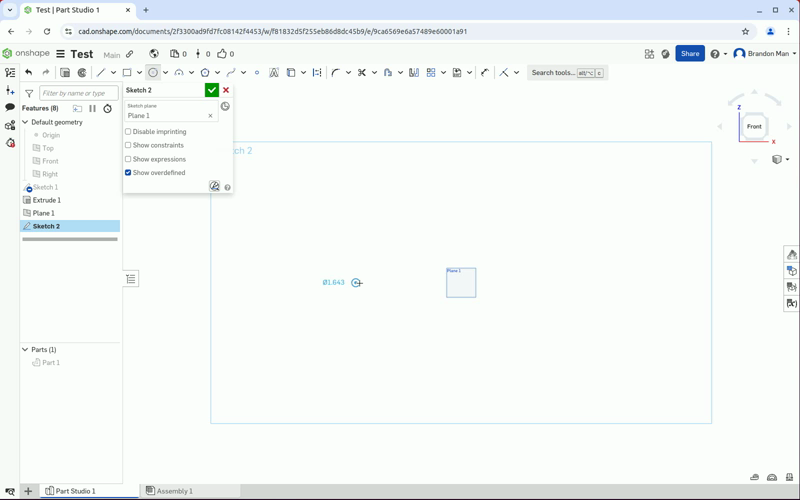
click(359, 282)
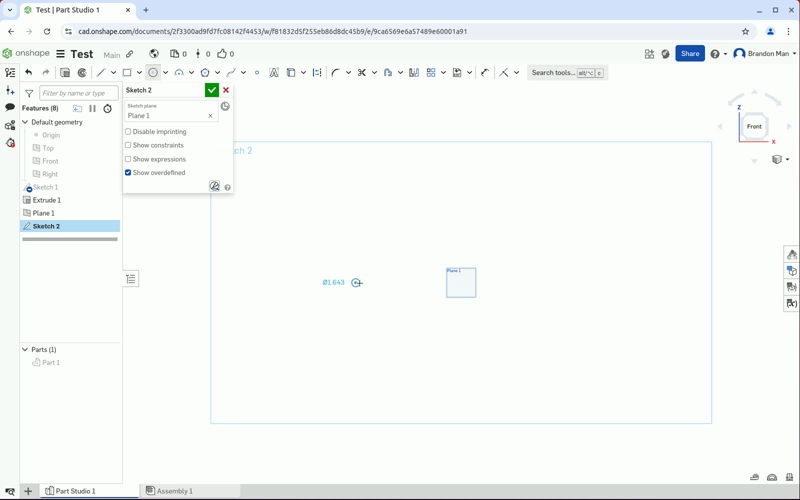
key(esc)
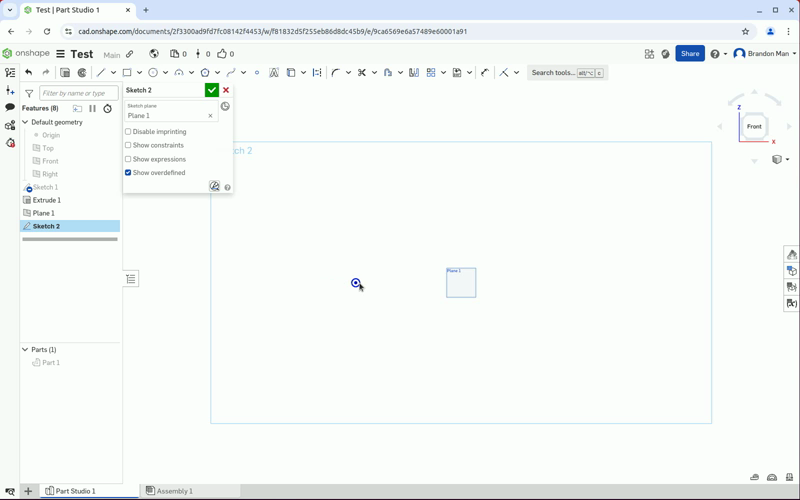
mouse_move(354, 285)
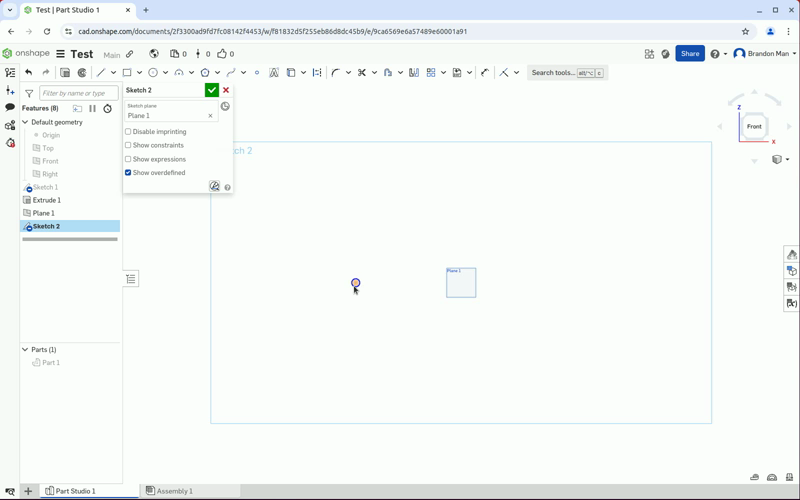
scroll(6)
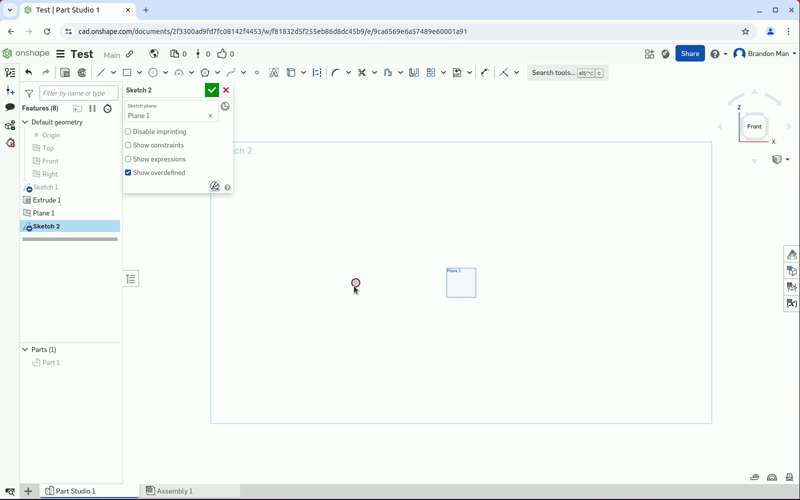
scroll(6)
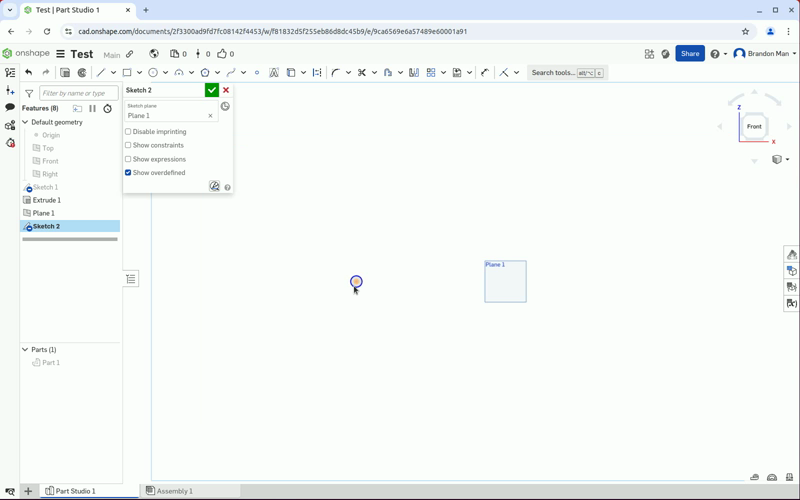
scroll(6)
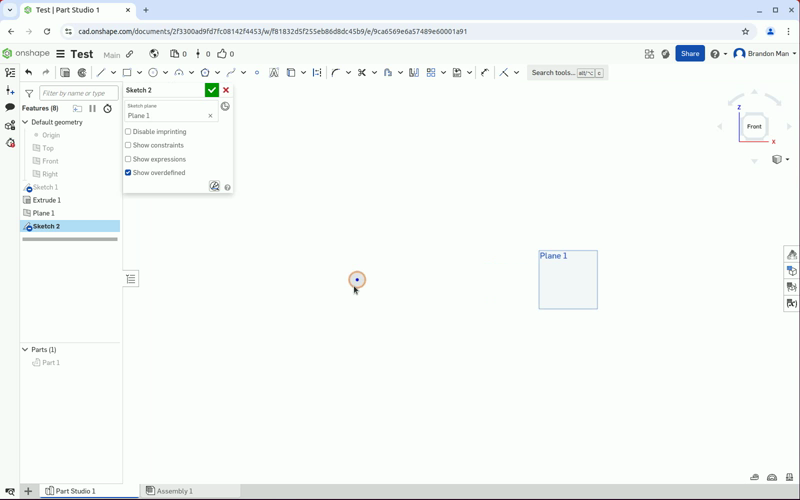
scroll(6)
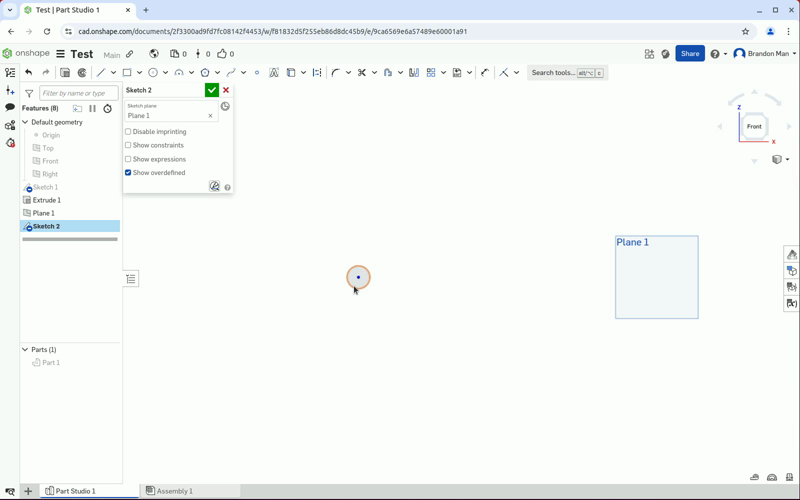
scroll(6)
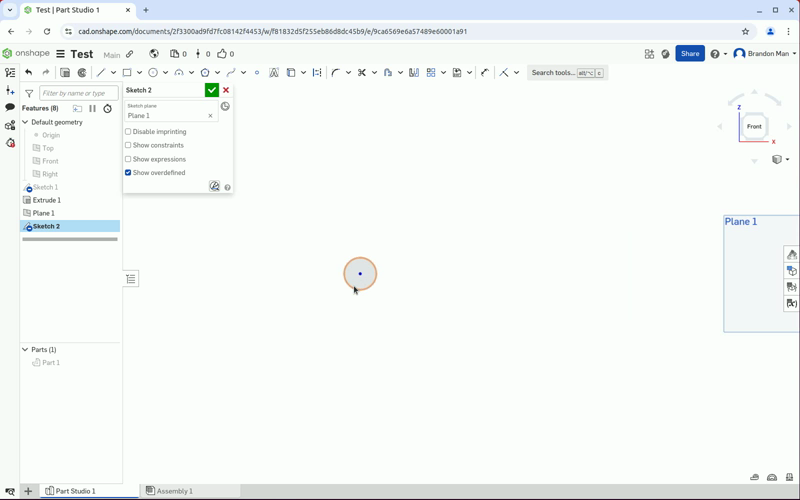
scroll(6)
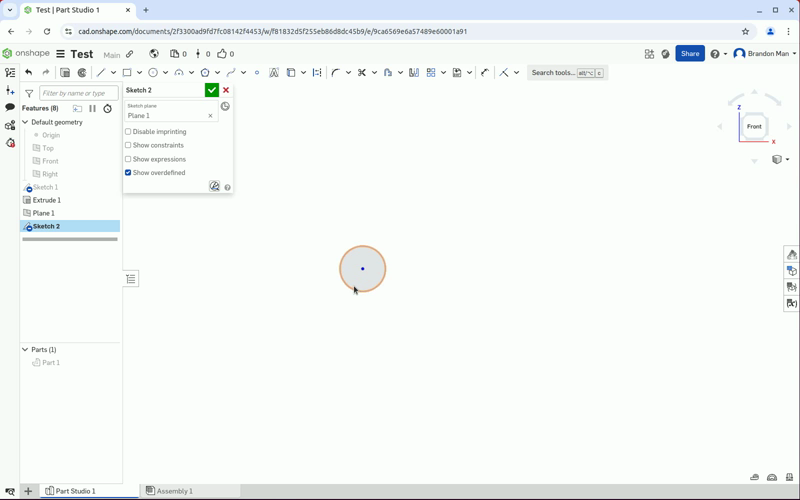
scroll(6)
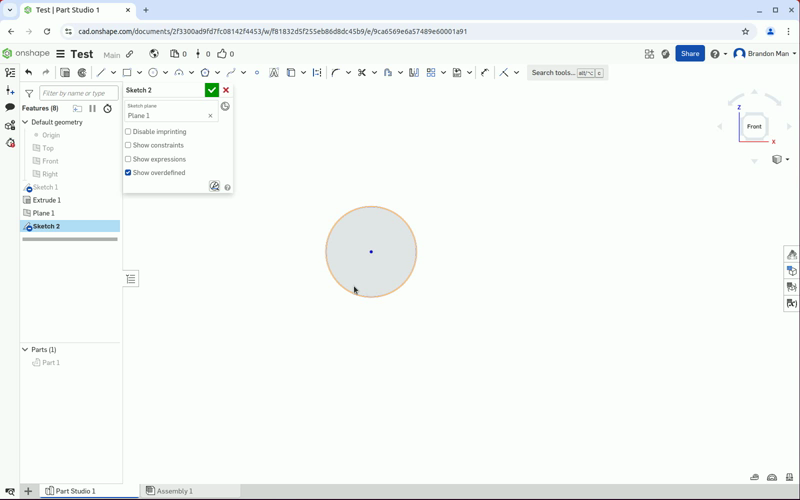
click(354, 285)
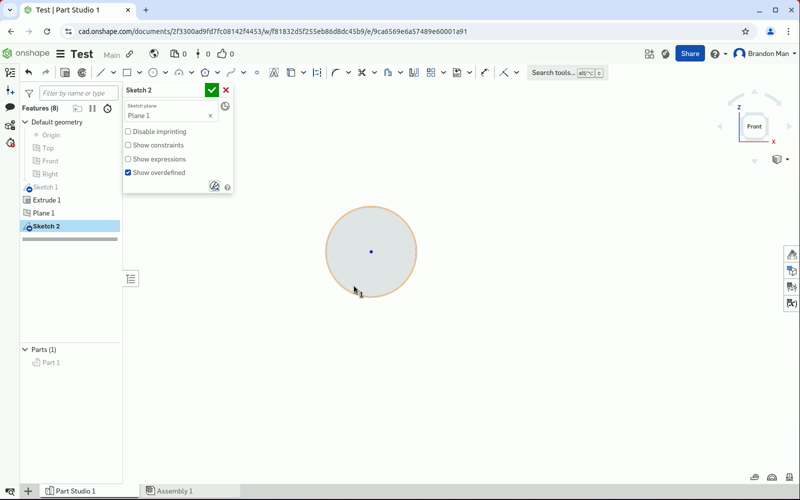
scroll(-6)
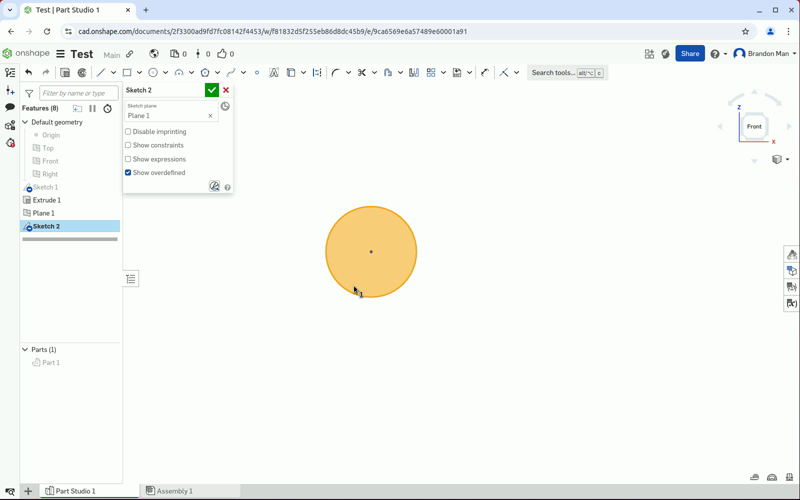
scroll(-6)
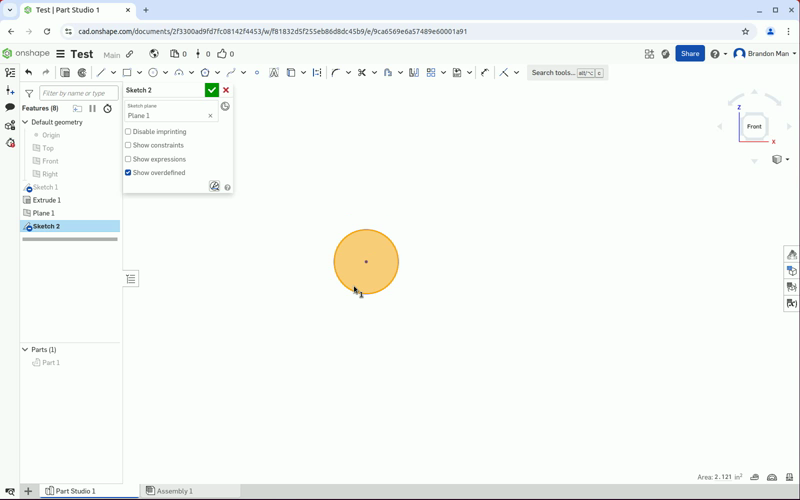
scroll(-6)
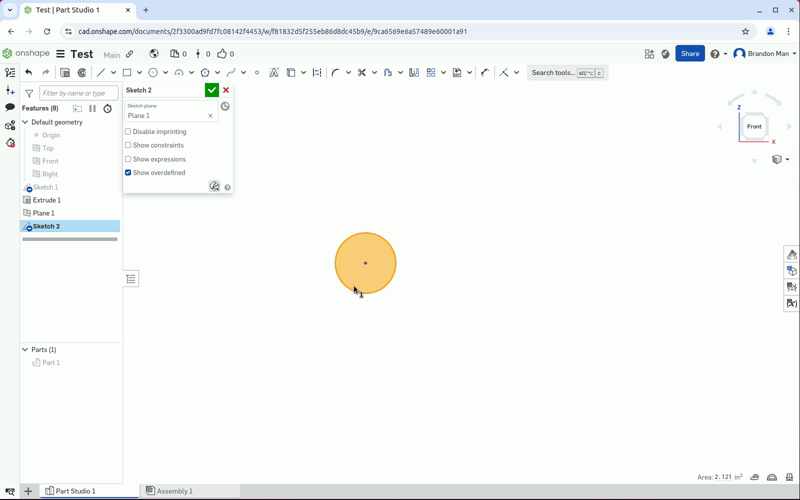
scroll(-6)
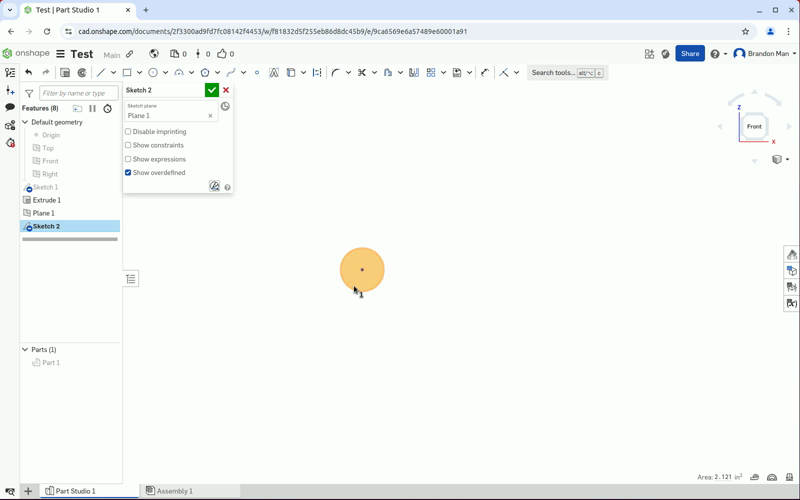
scroll(-6)
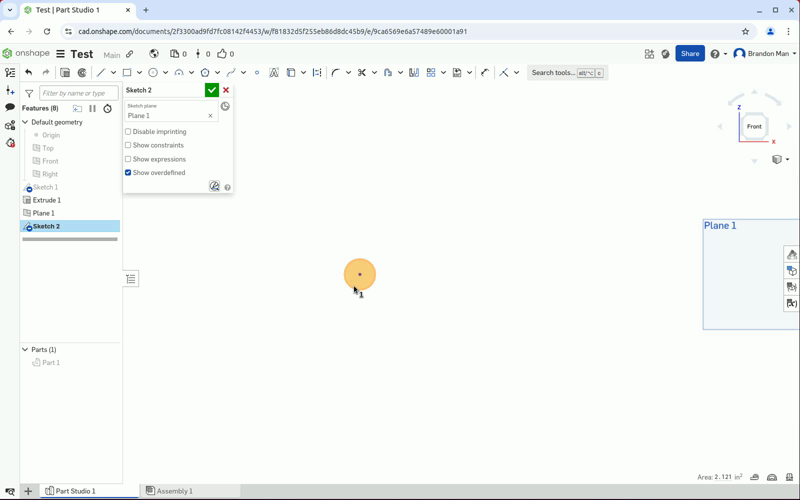
scroll(-6)
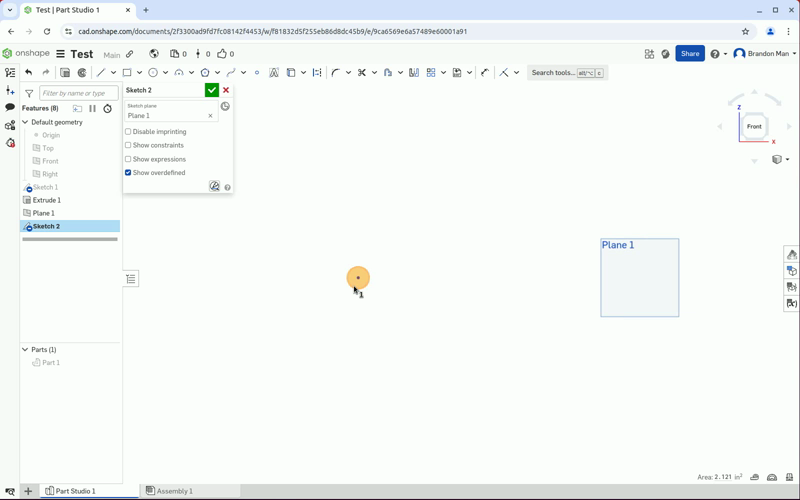
scroll(-6)
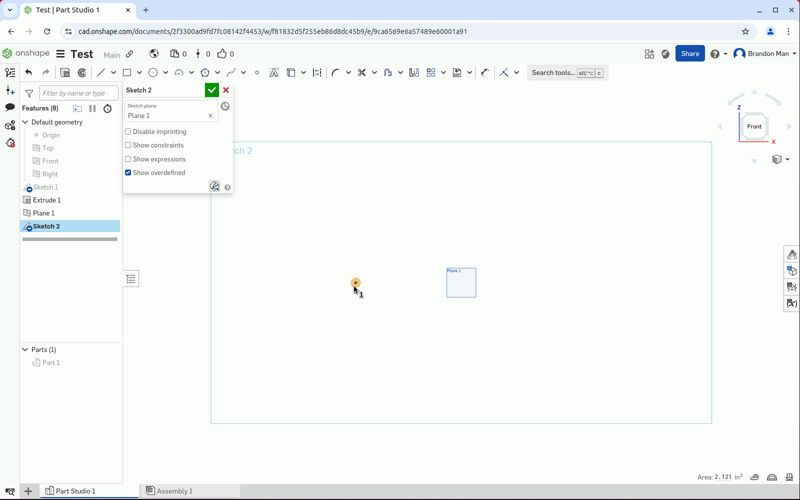
mouse_move(73, 352)
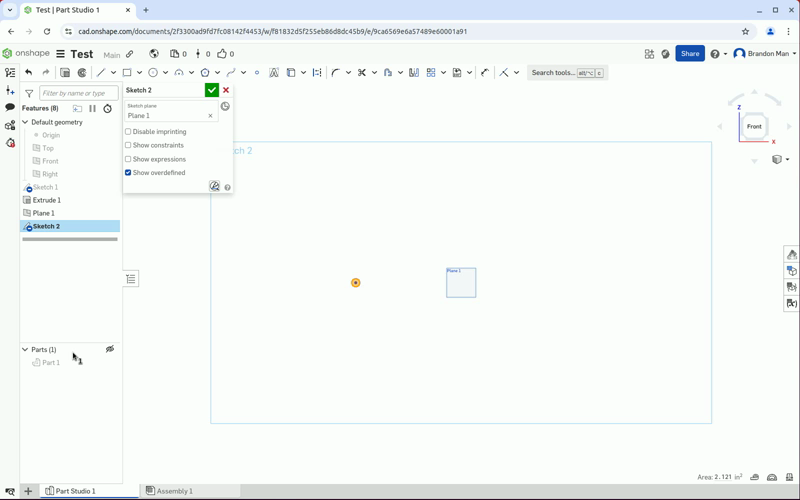
key(shift+y)
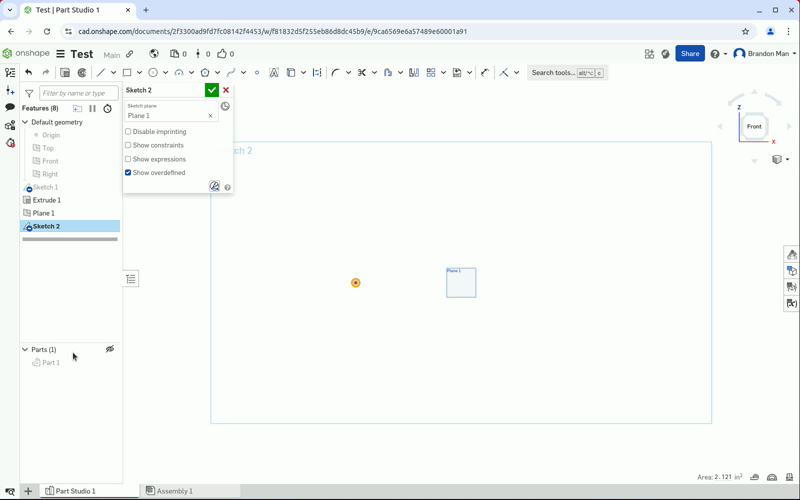
key(shift+e)
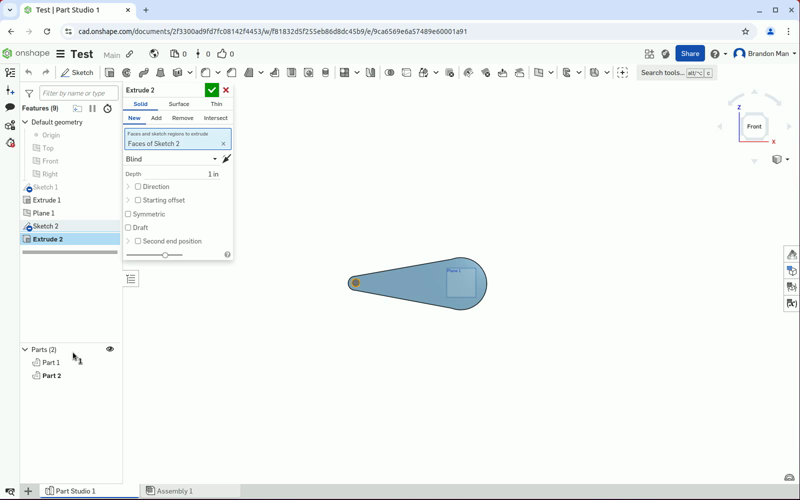
mouse_move(143, 106)
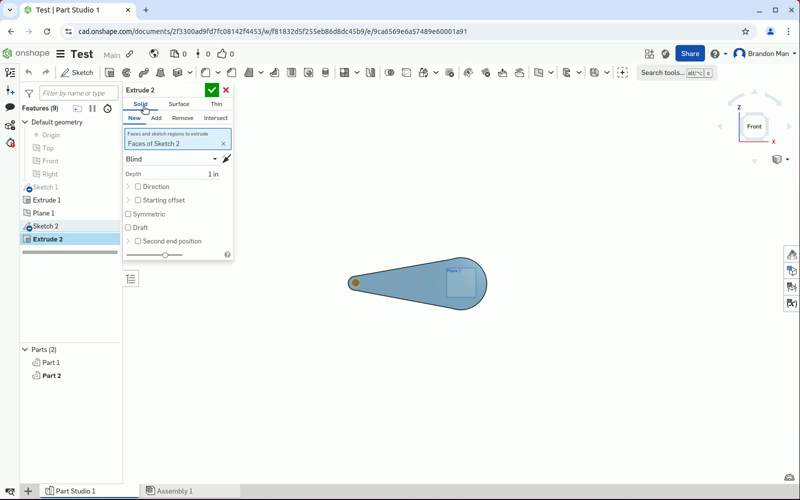
click(143, 106)
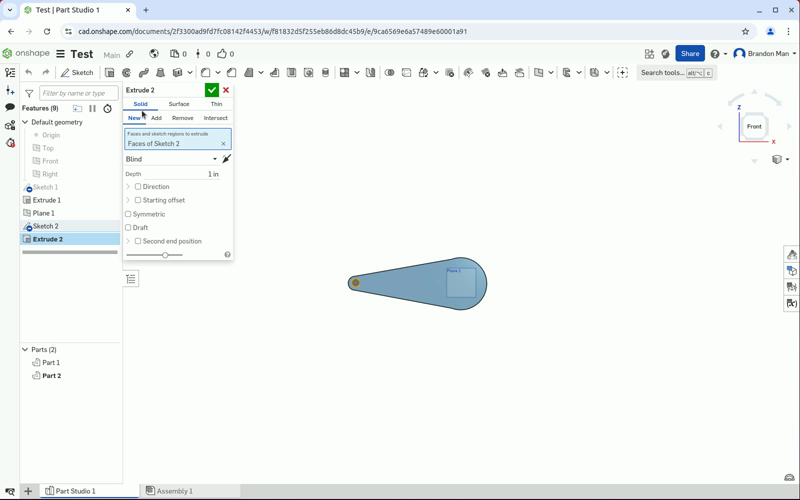
mouse_move(137, 120)
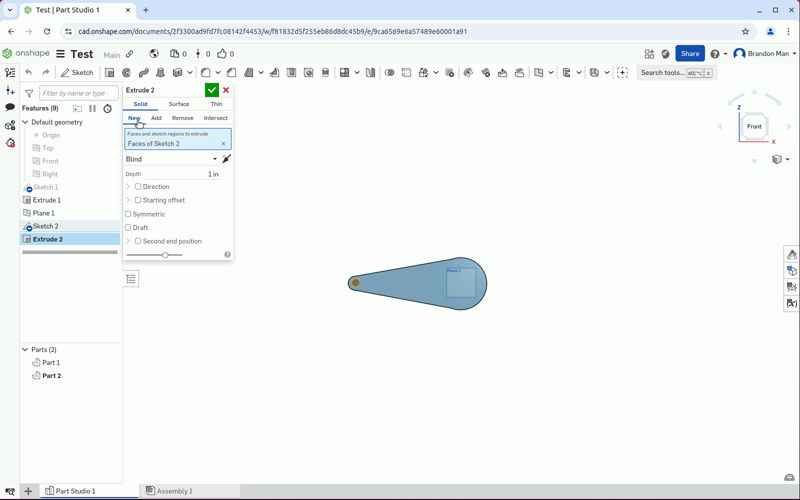
click(137, 120)
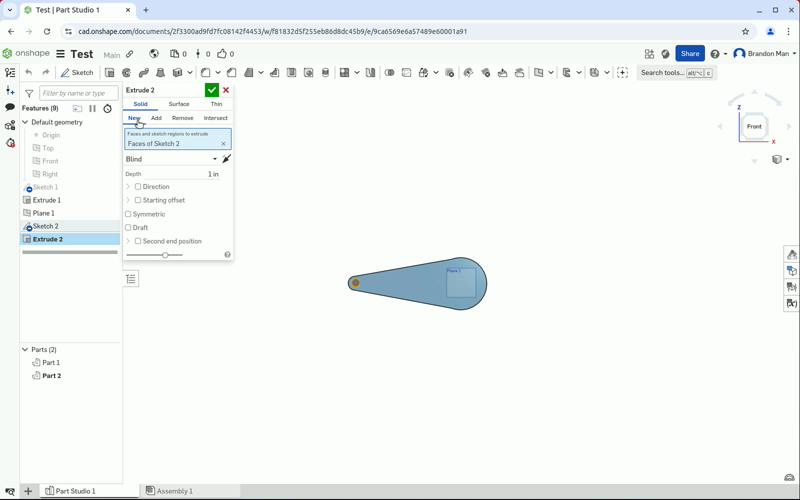
key(tab, 4)
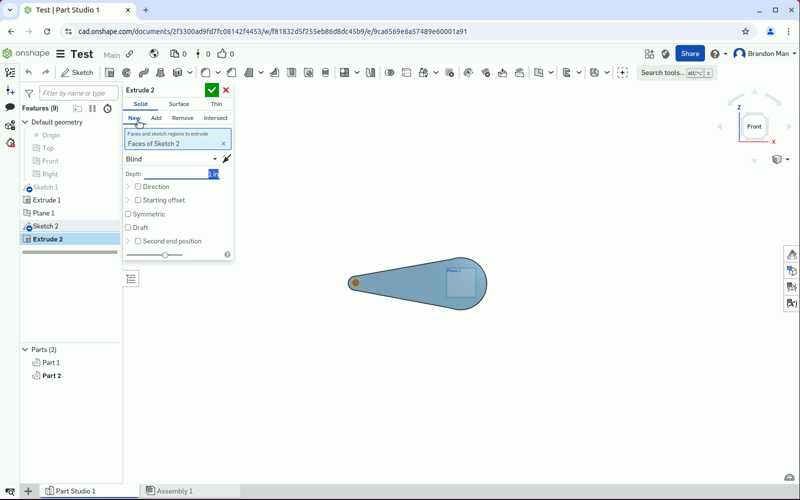
text(1.444)
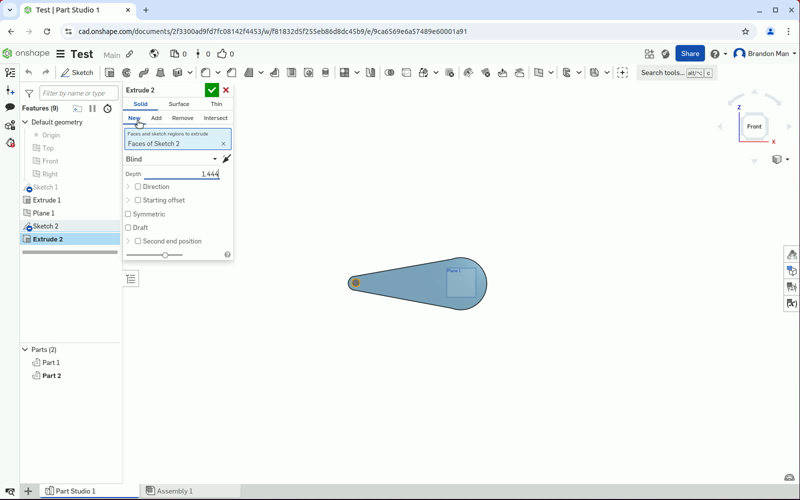
key(enter)
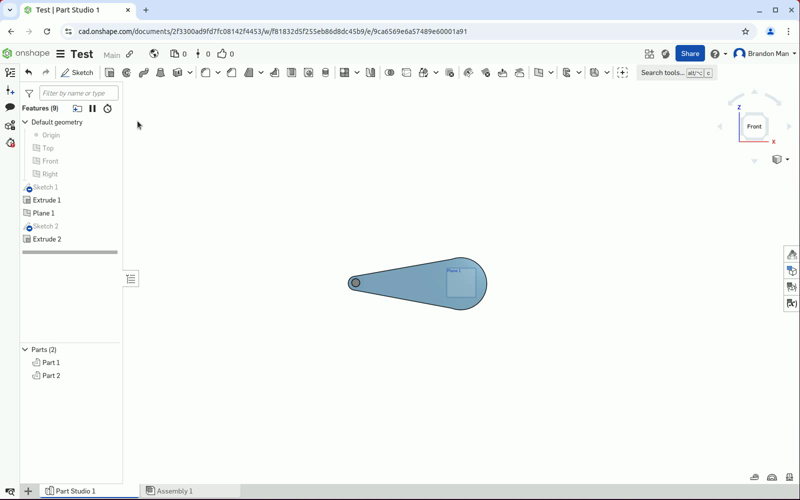
key(shift+h)
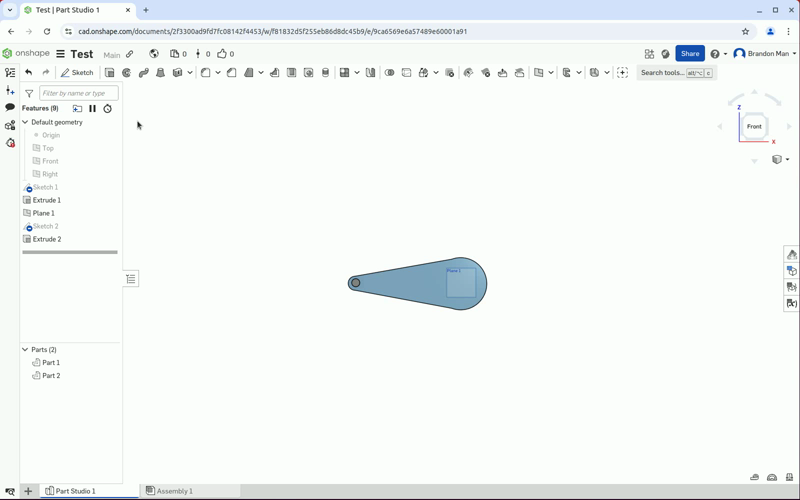
key(shift+h)
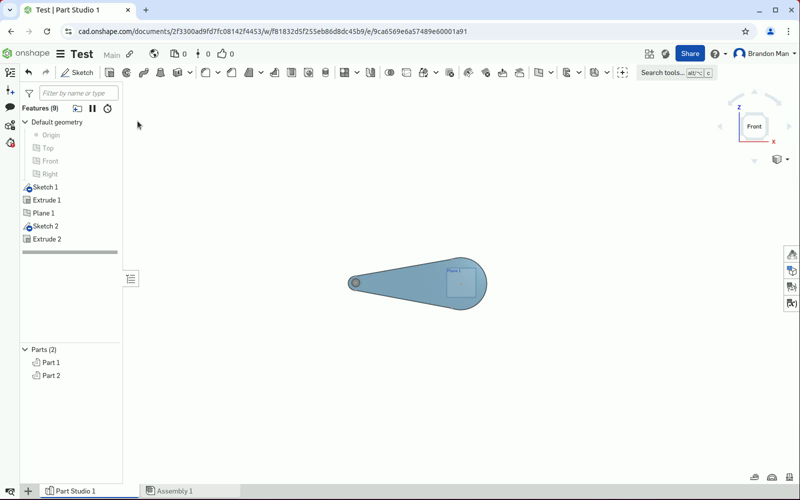
key(shift+7)
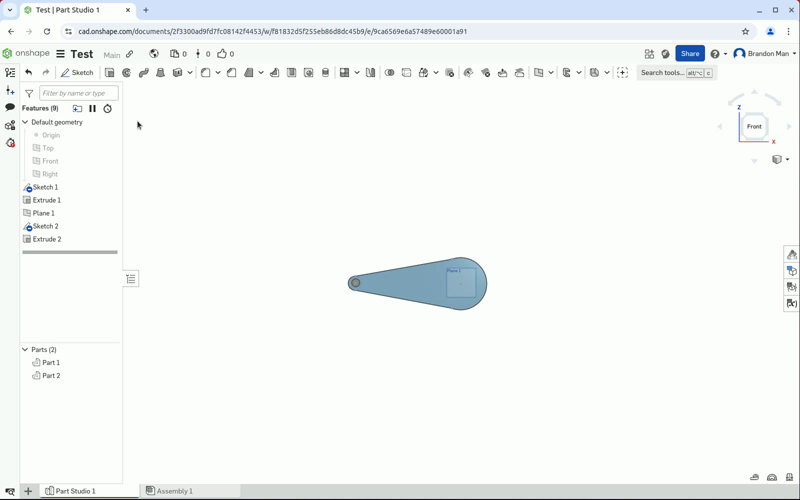
key(left, 2)
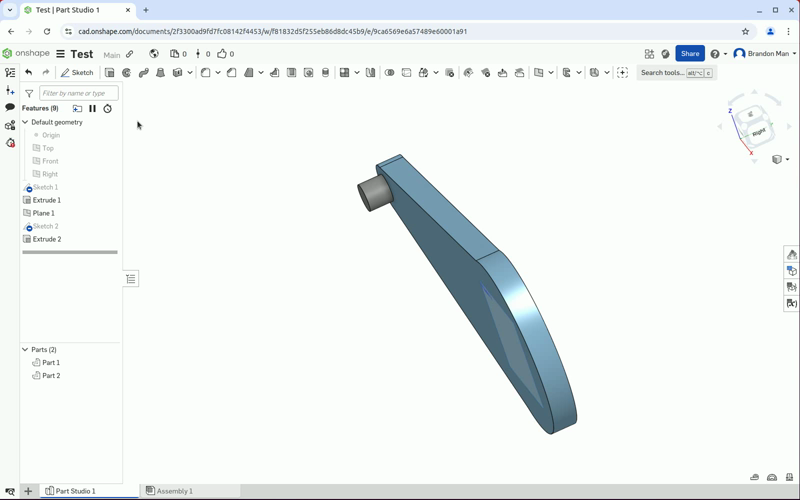
key(down, 2)
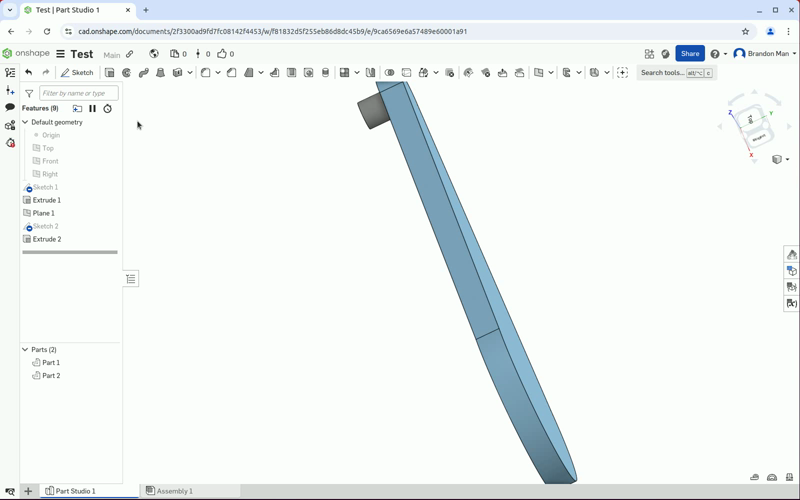
key(up, 2)
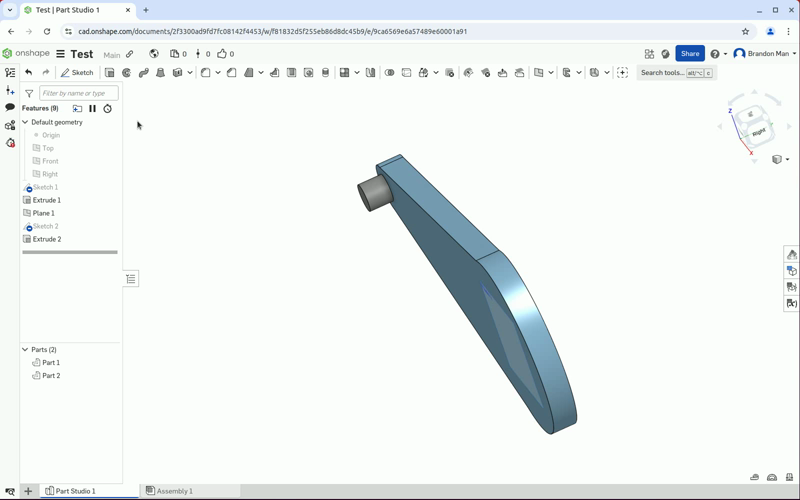
key(right, 2)
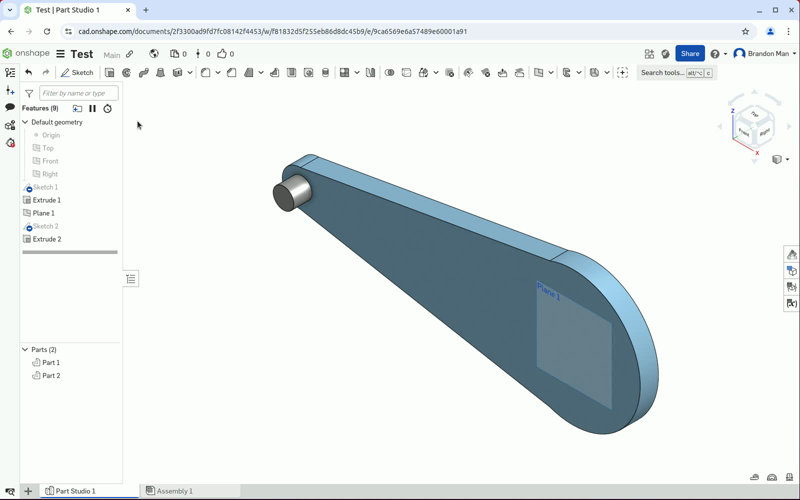
mouse_move(73, 189)
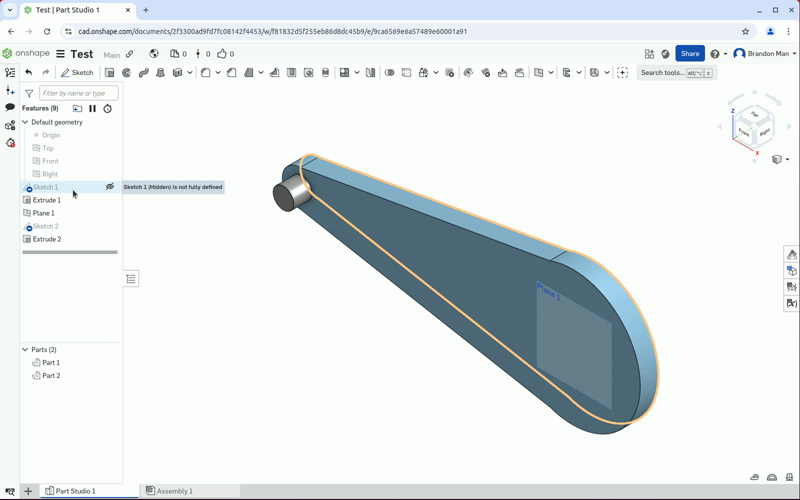
click(73, 189)